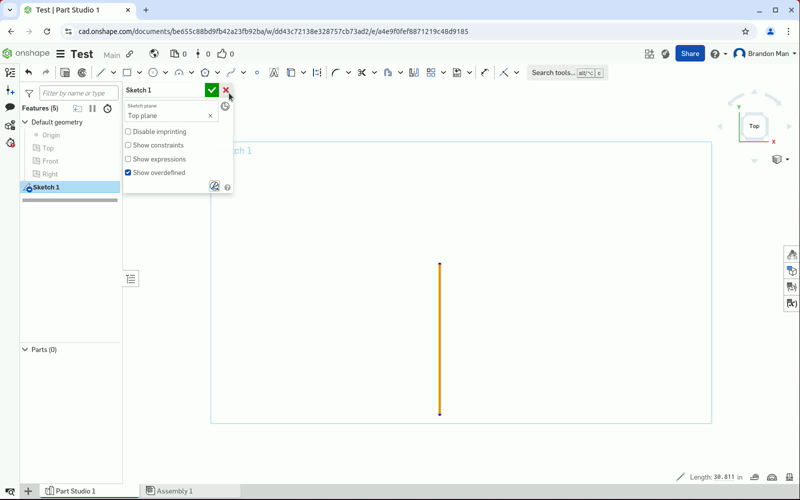
key(shift+h)
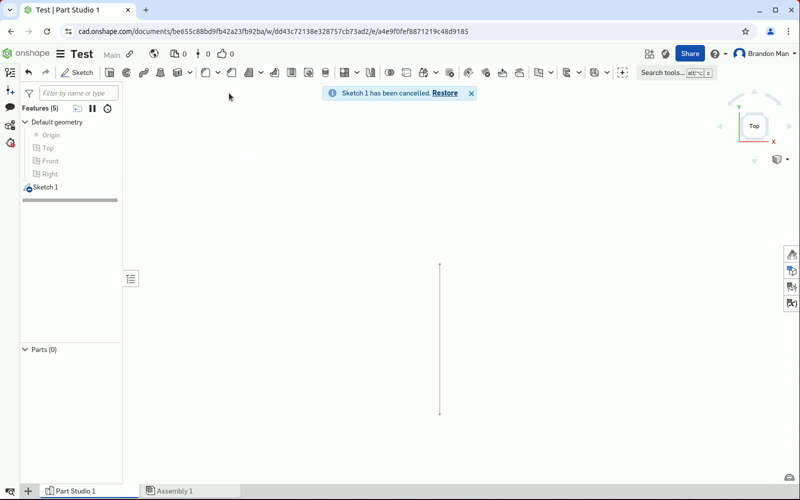
key(shift+s)
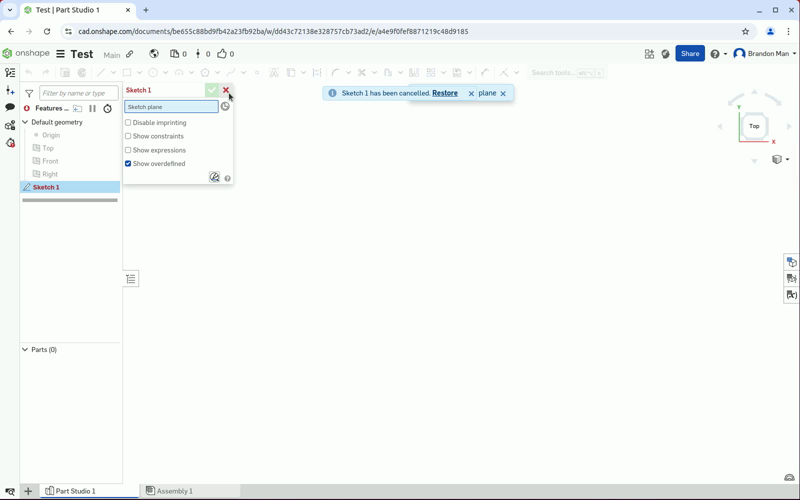
mouse_move(73, 150)
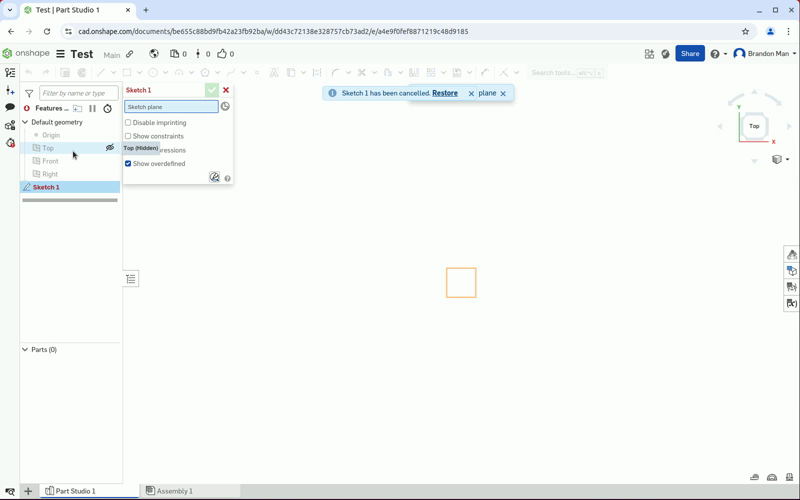
click(73, 150)
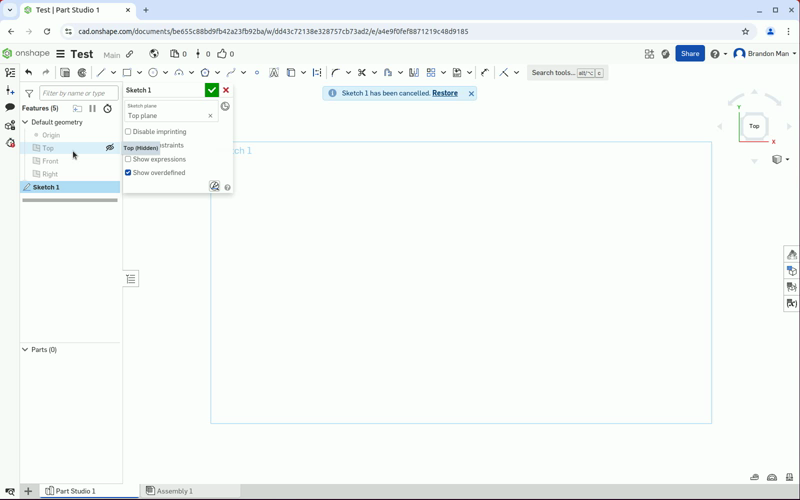
mouse_move(73, 352)
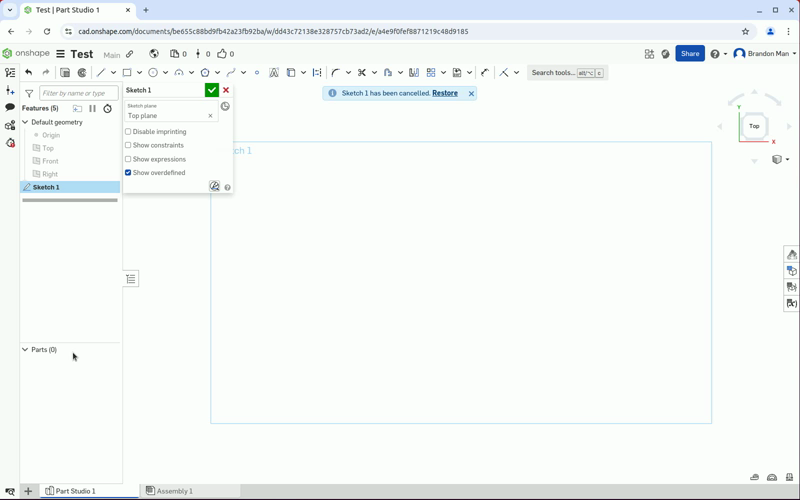
key(y)
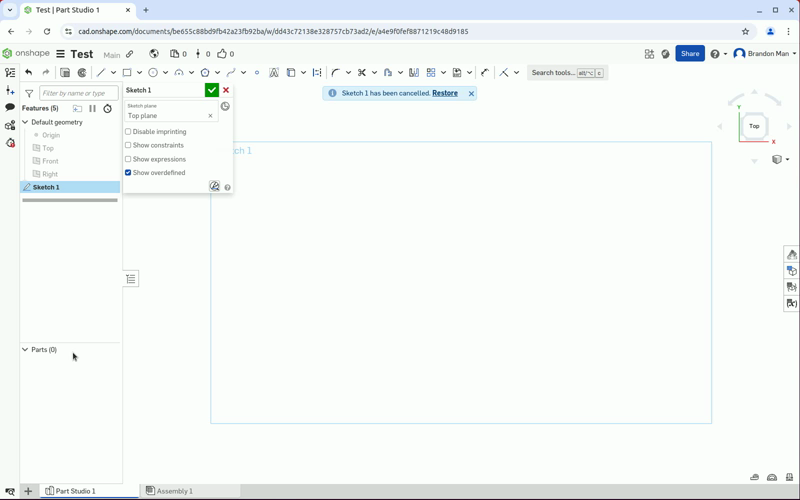
key(l)
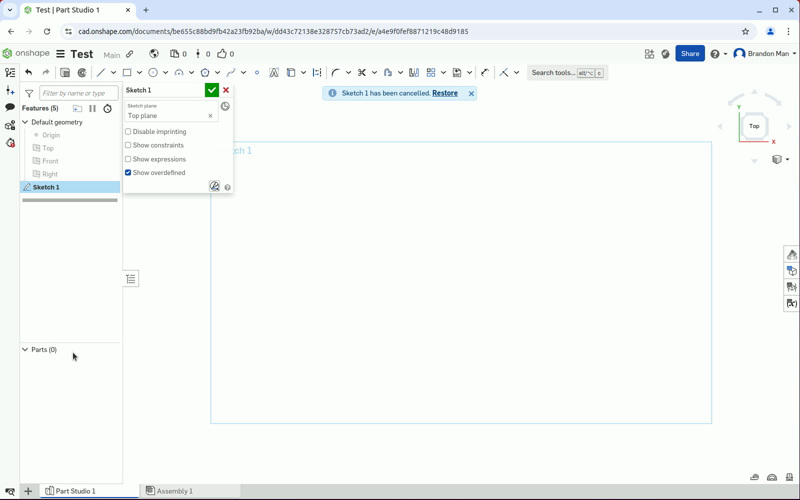
key_down(shift)
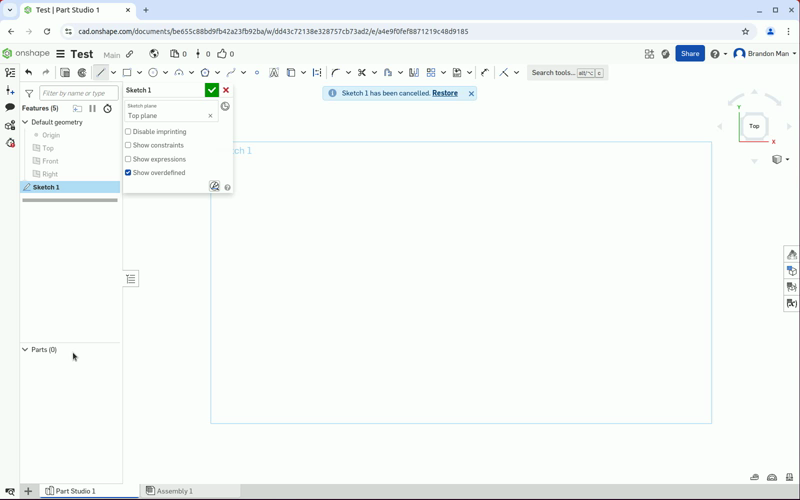
mouse_move(375, 342)
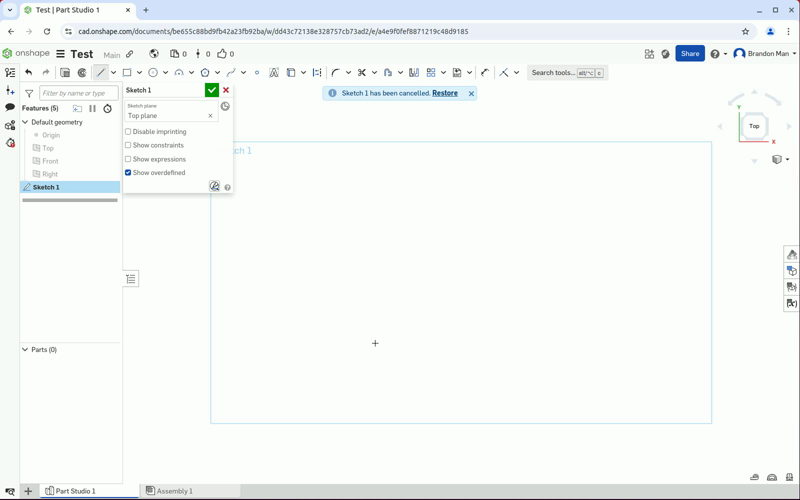
click(375, 342)
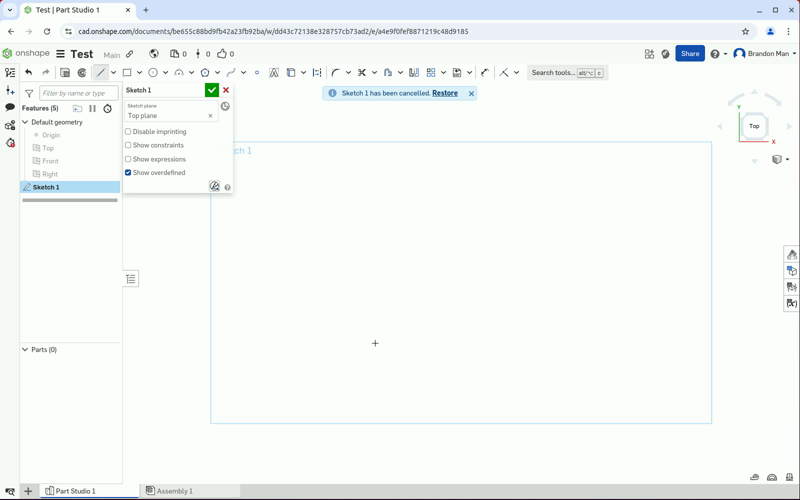
key_up(shift)
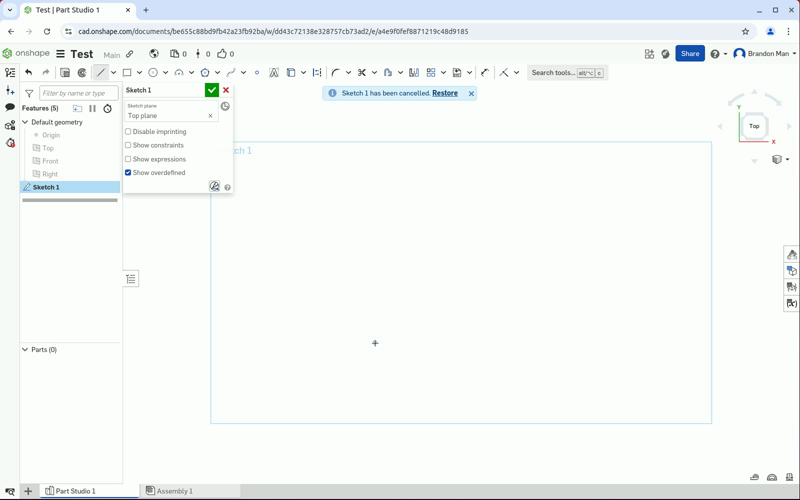
key_down(shift)
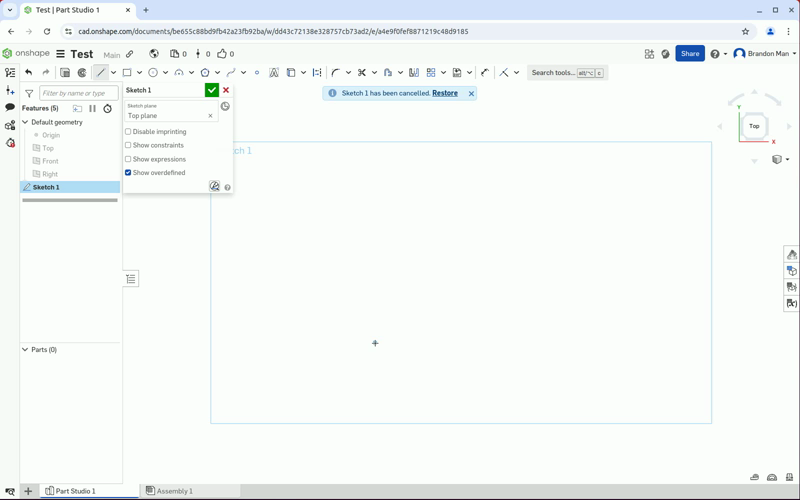
mouse_move(546, 342)
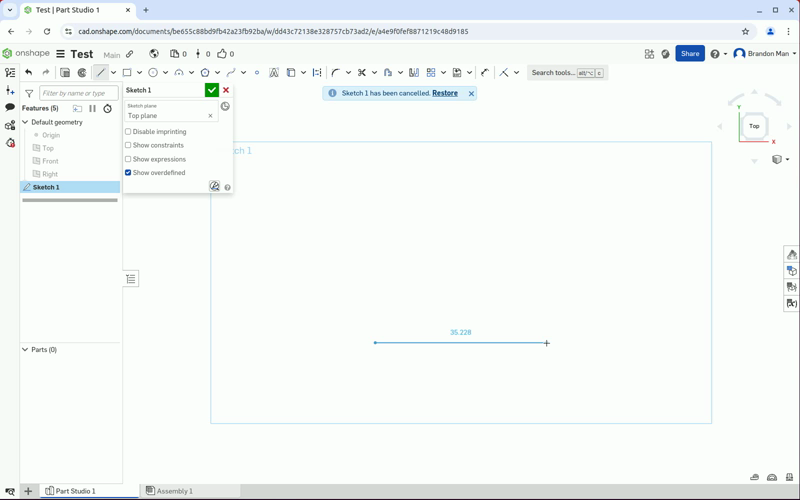
click(546, 342)
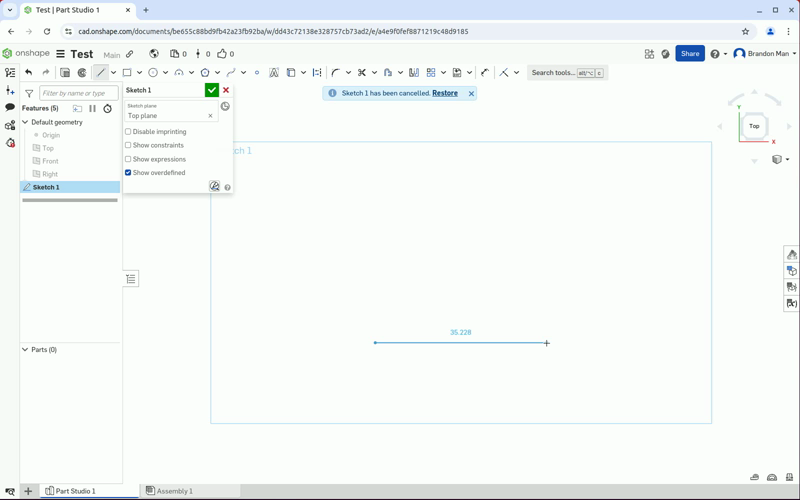
key_up(shift)
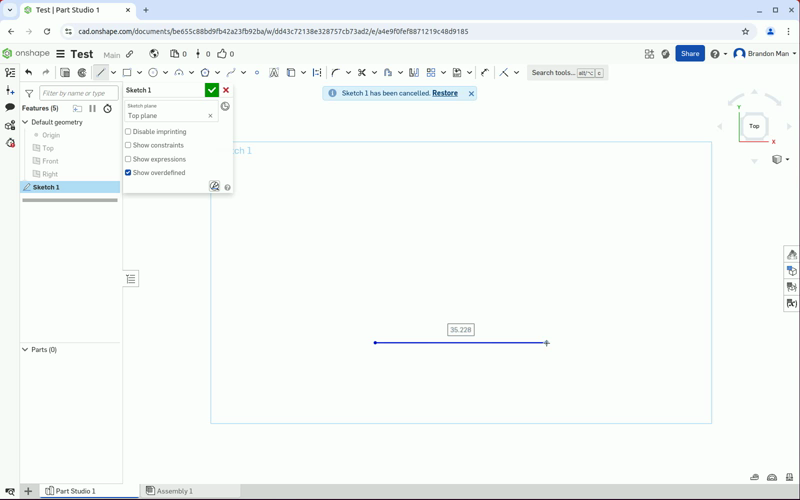
key_down(shift)
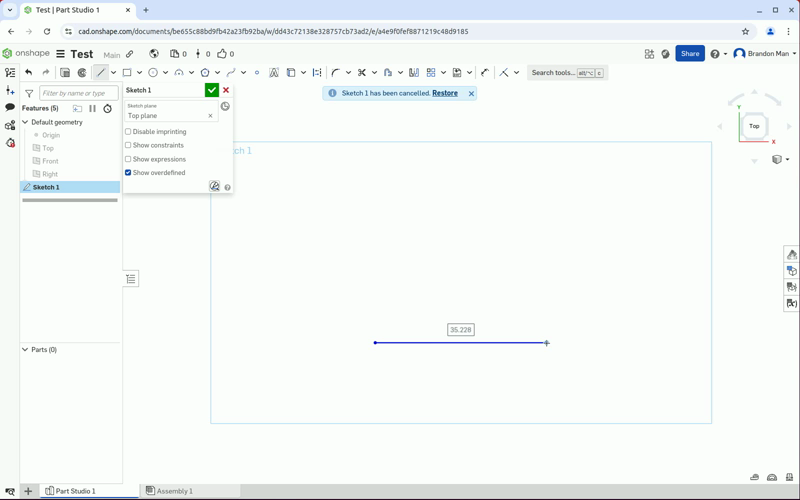
mouse_move(546, 223)
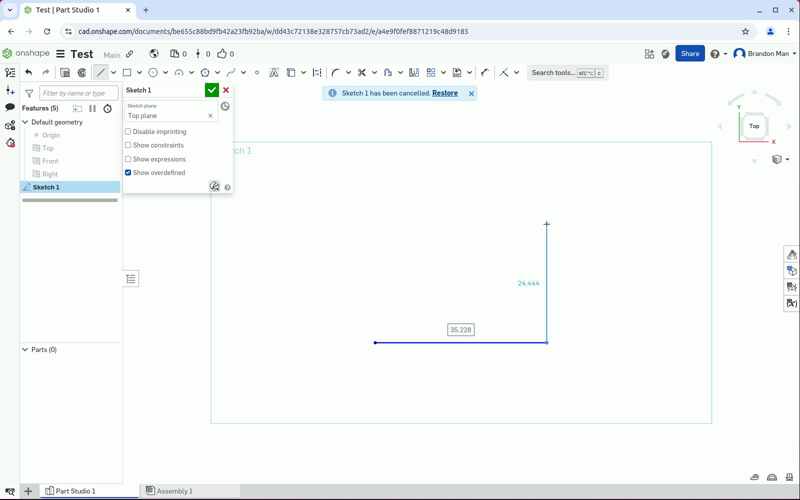
click(546, 223)
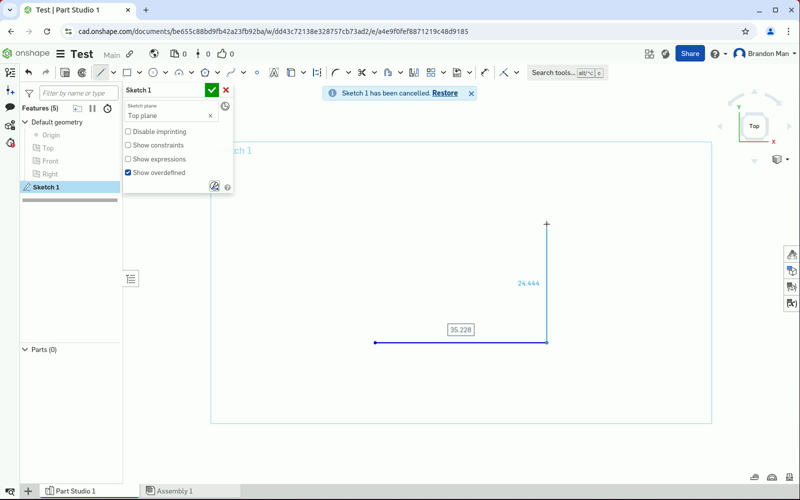
key_up(shift)
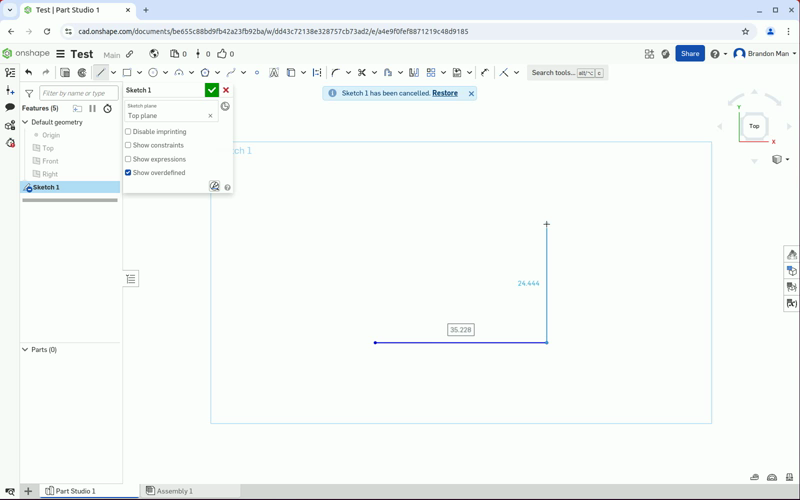
key_down(shift)
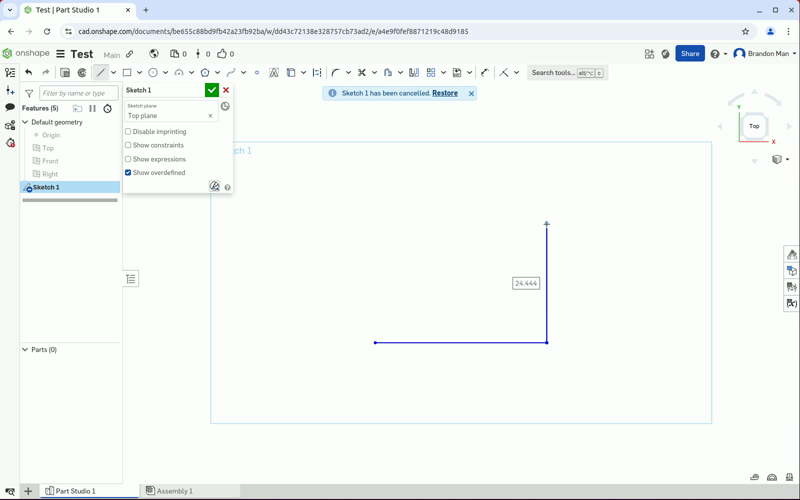
mouse_move(375, 223)
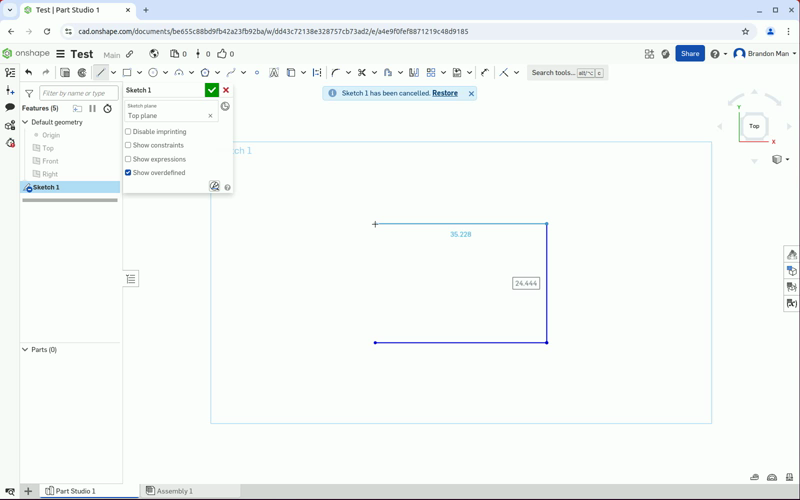
click(375, 223)
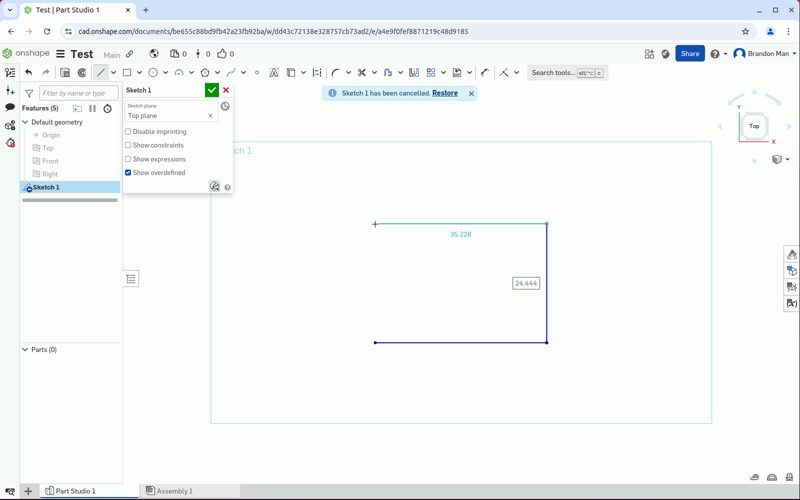
key_up(shift)
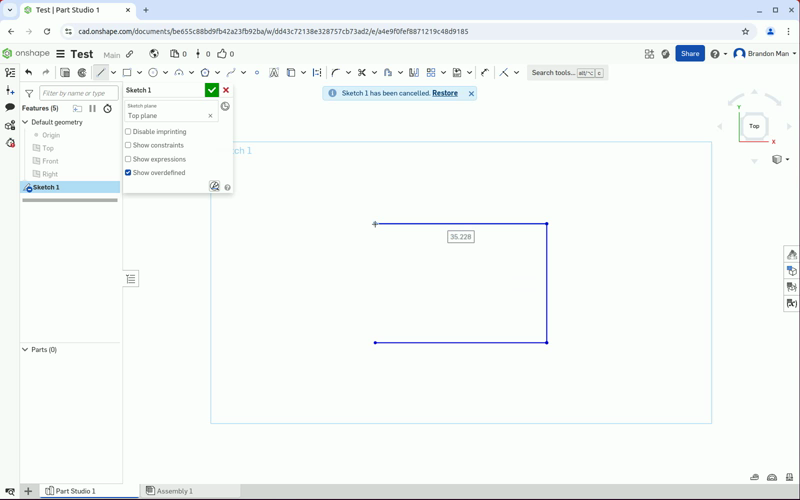
key_down(shift)
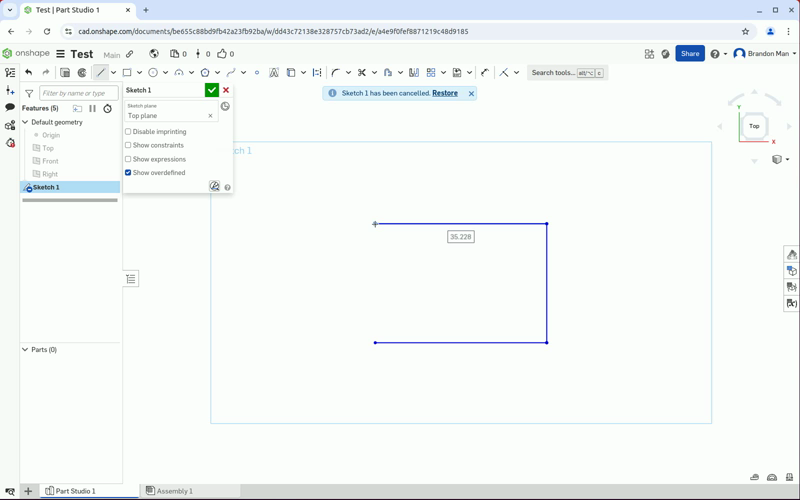
mouse_move(375, 342)
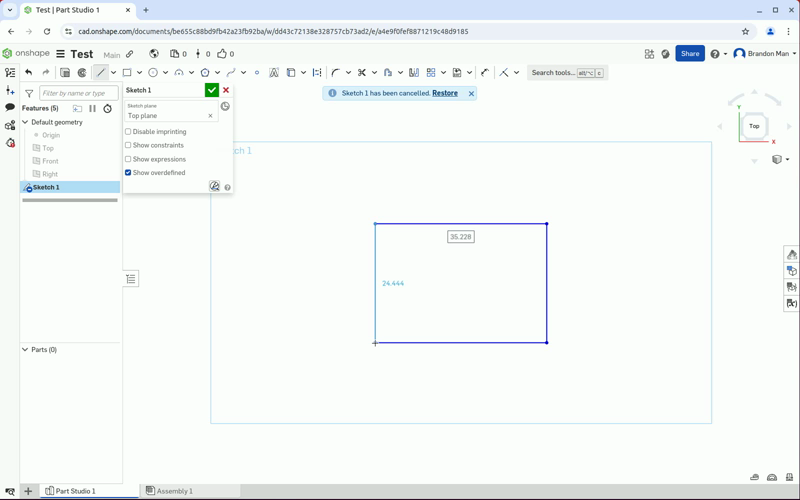
key_up(shift)
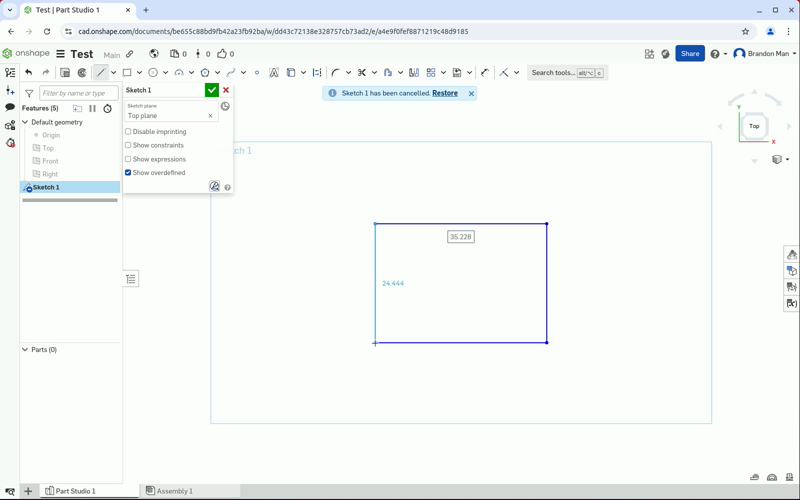
click(375, 342)
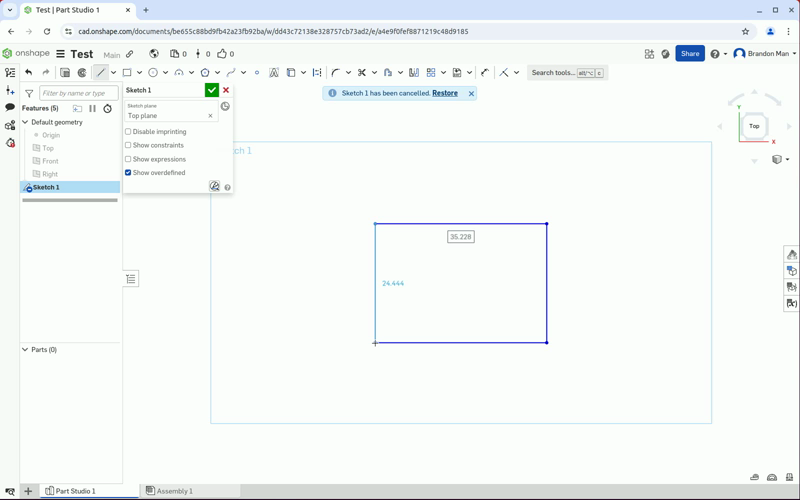
key(esc)
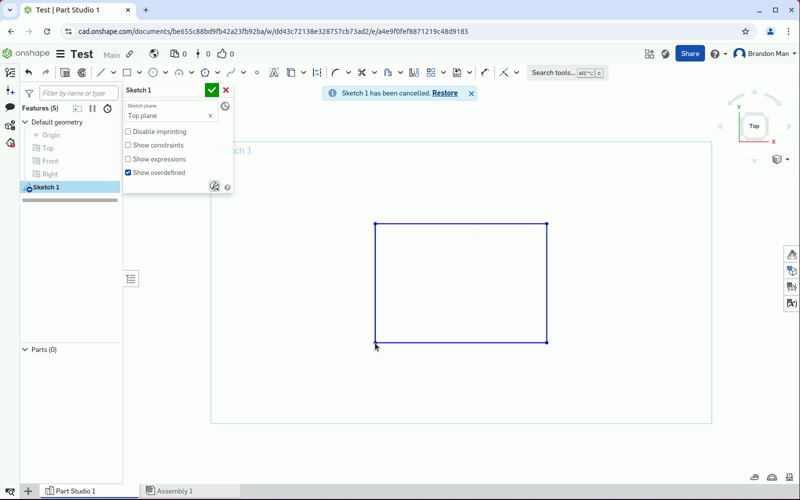
mouse_move(465, 259)
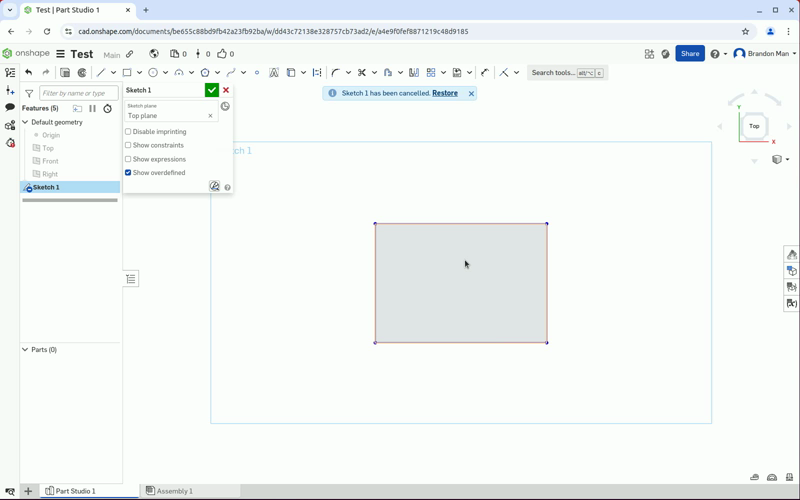
click(465, 259)
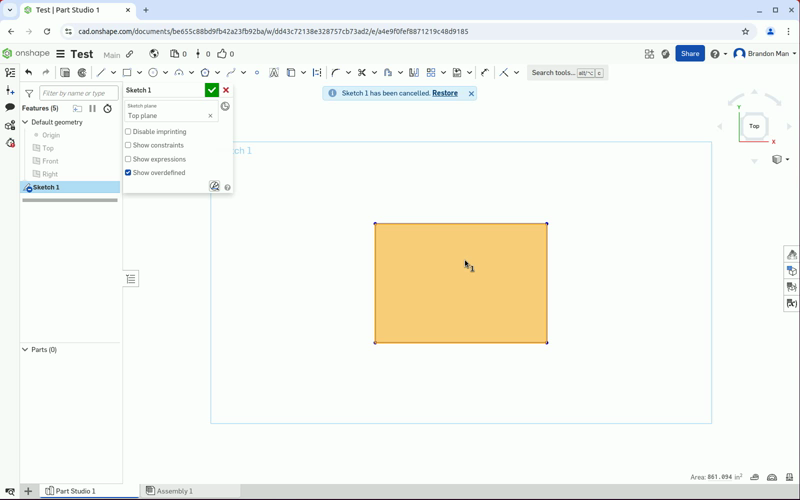
mouse_move(73, 352)
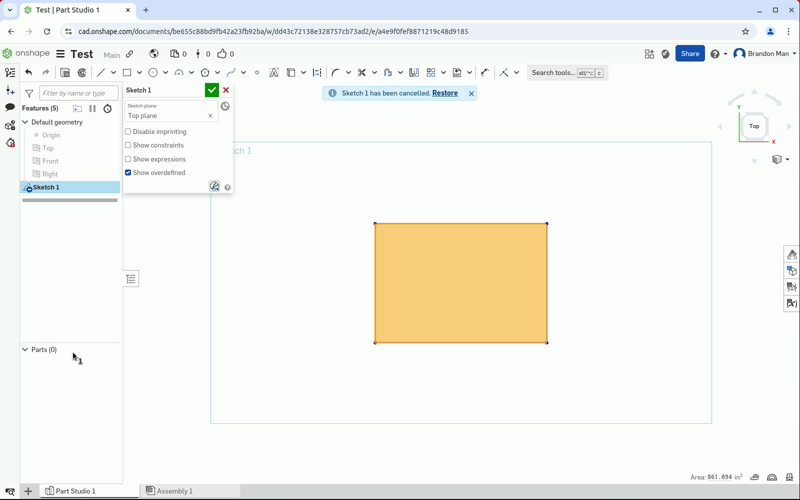
key(shift+y)
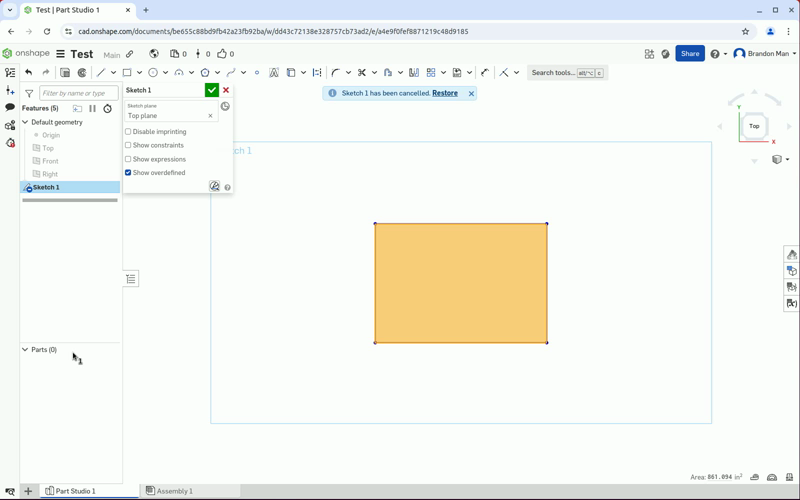
key(shift+e)
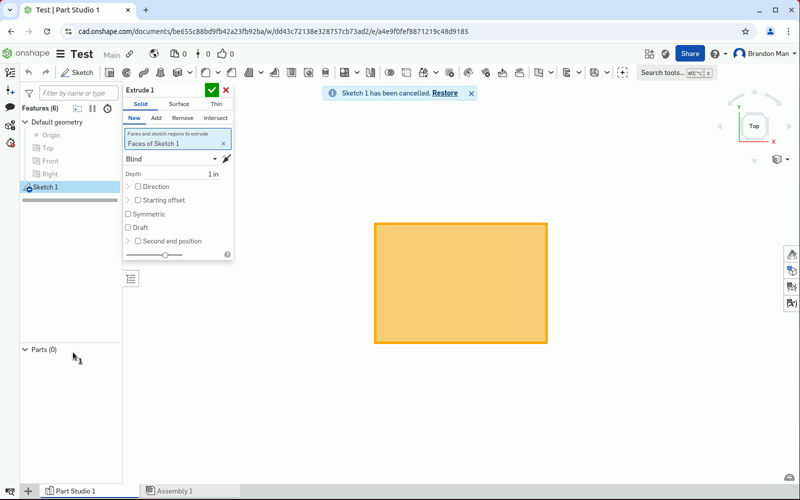
mouse_move(143, 106)
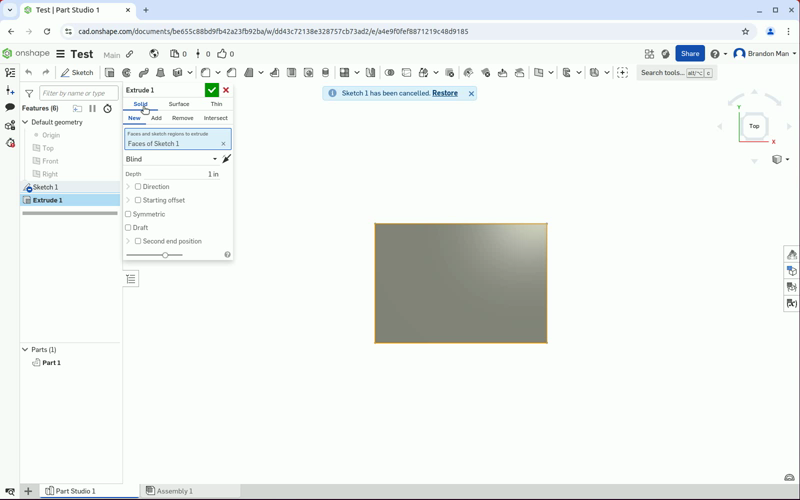
click(143, 106)
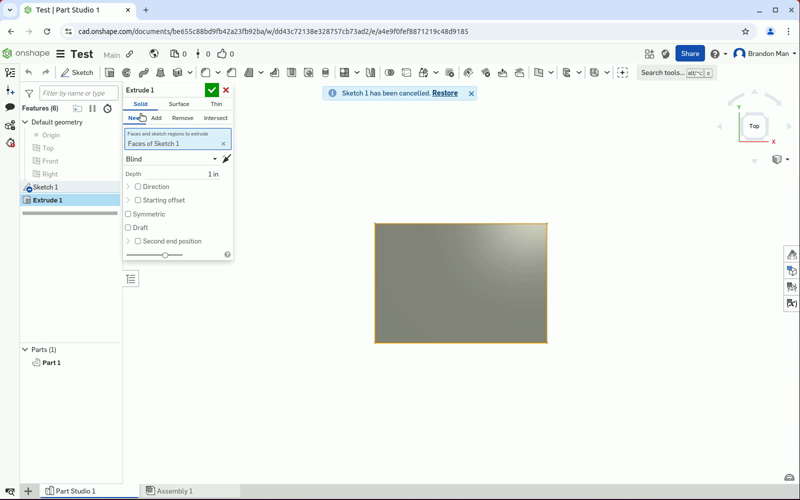
mouse_move(137, 120)
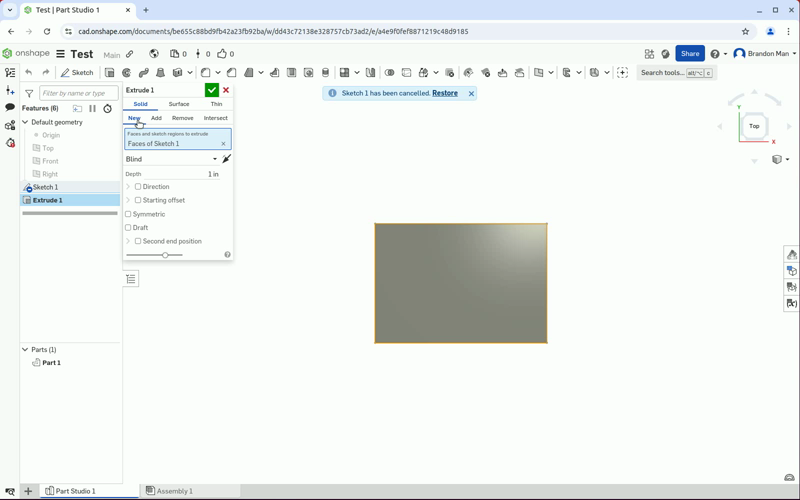
click(137, 120)
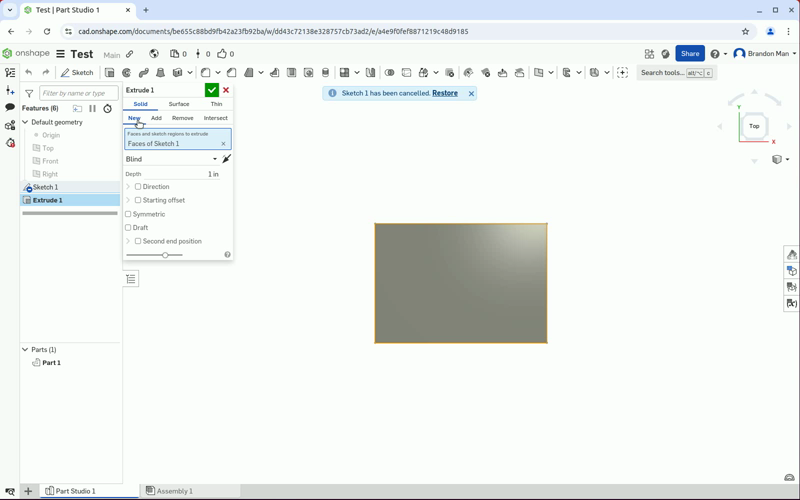
key(tab, 4)
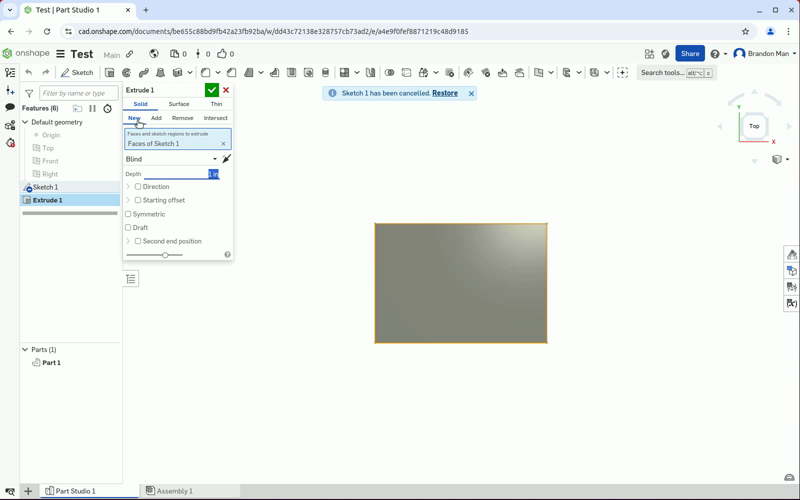
text(13.721)
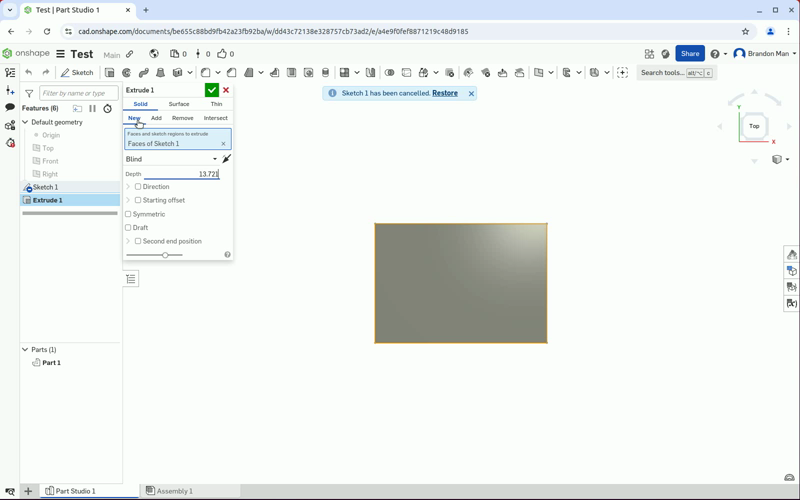
key(enter)
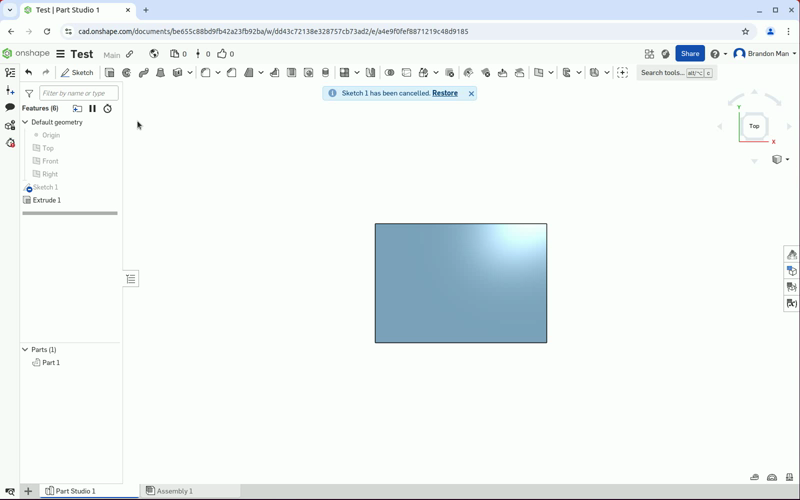
key(shift+h)
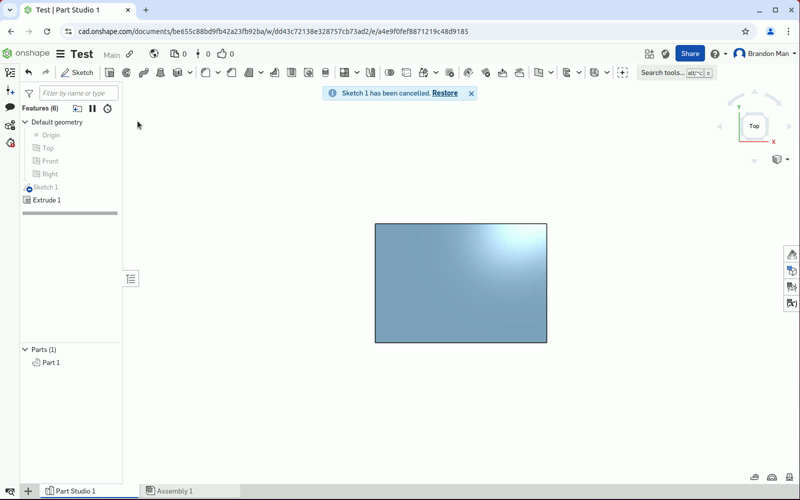
key(shift+h)
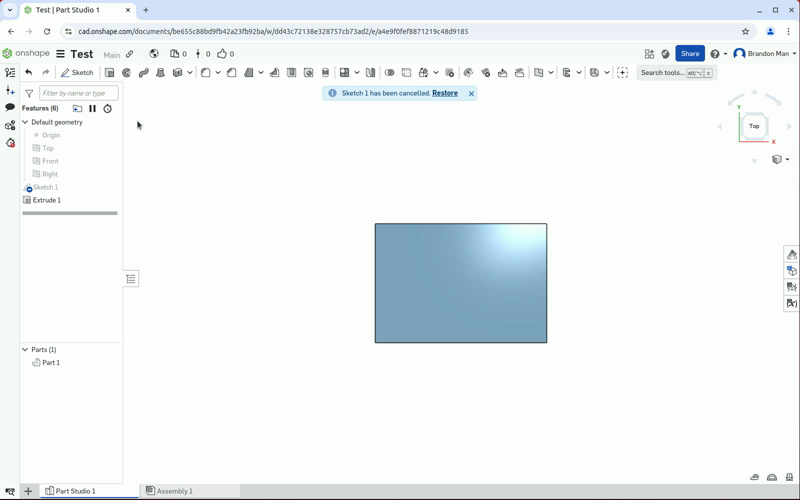
mouse_move(73, 189)
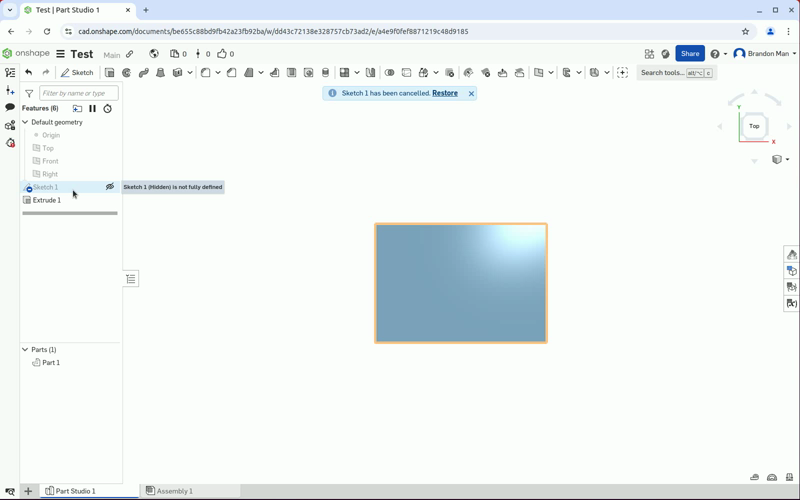
click(73, 189)
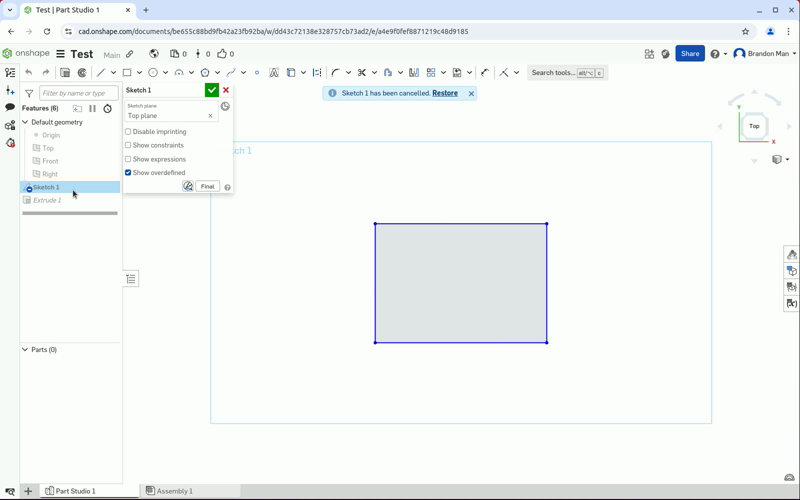
mouse_move(229, 92)
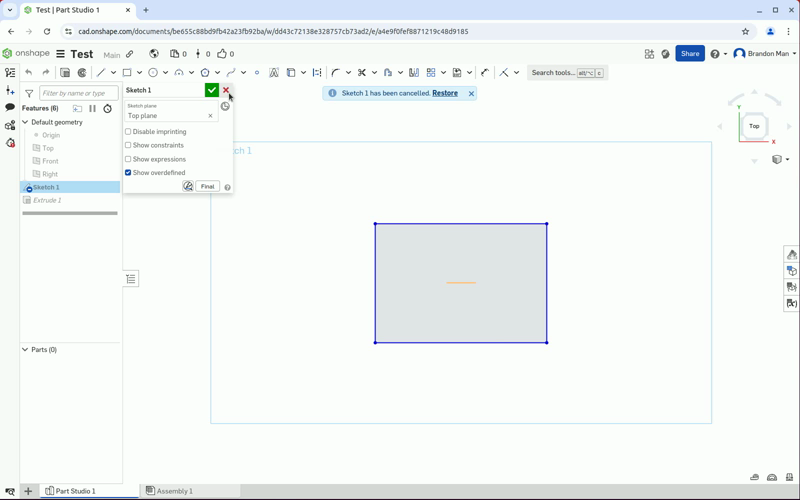
click(229, 92)
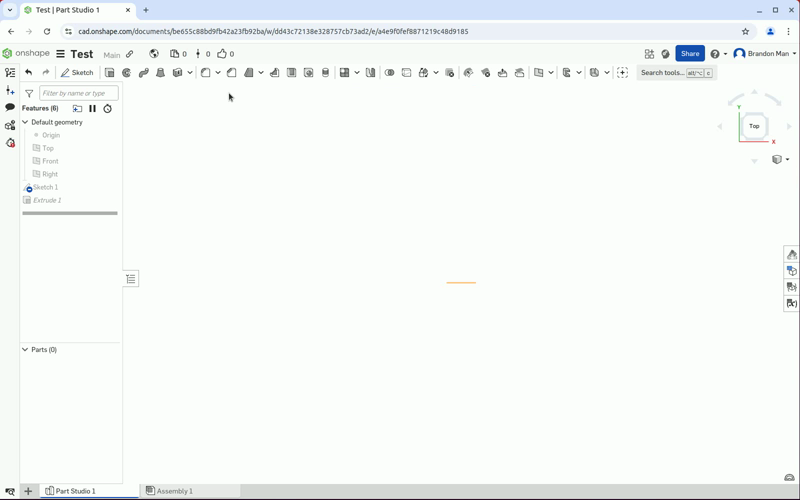
mouse_move(73, 352)
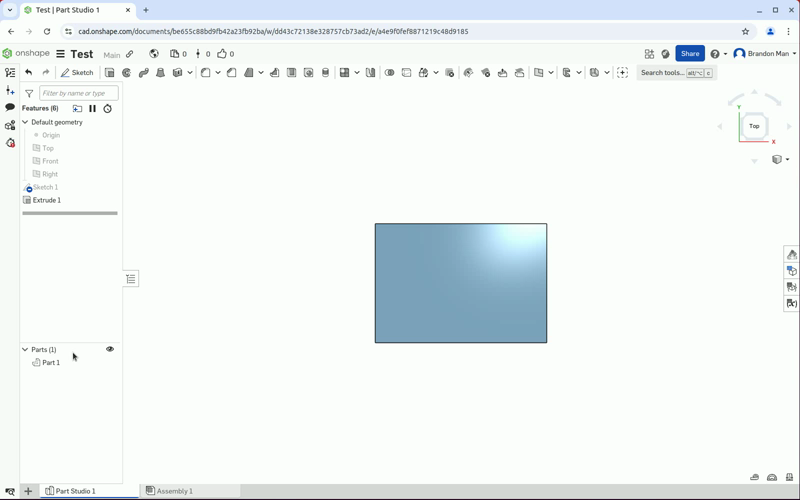
key(y)
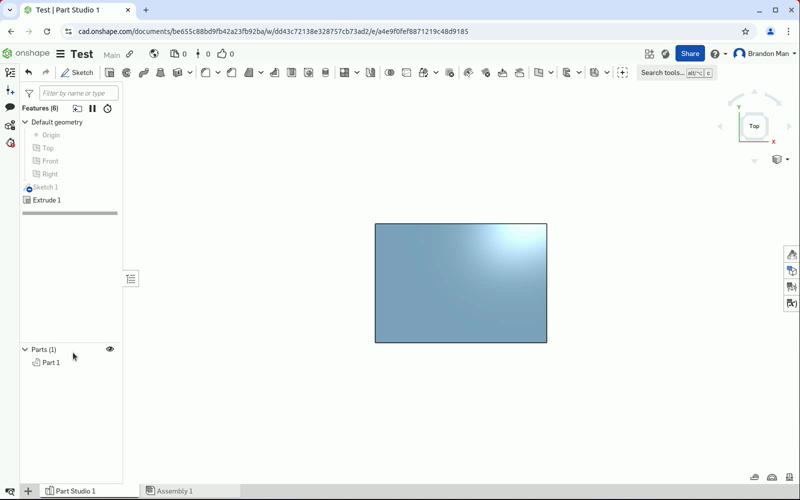
key(shift+p)
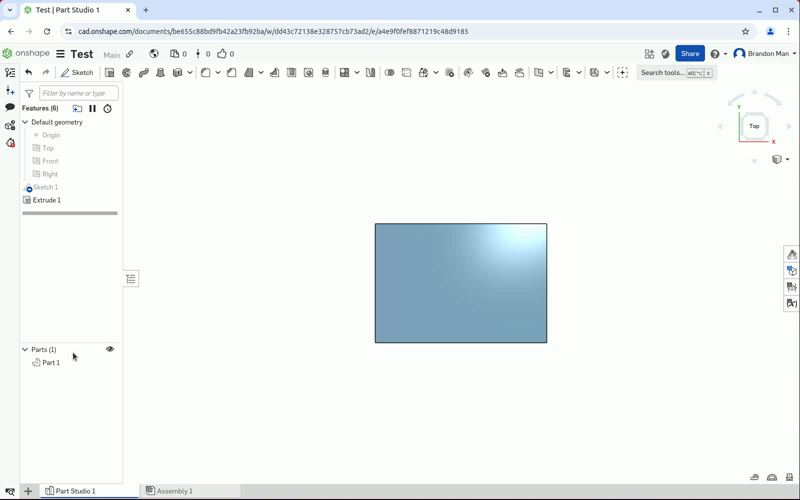
key(space)
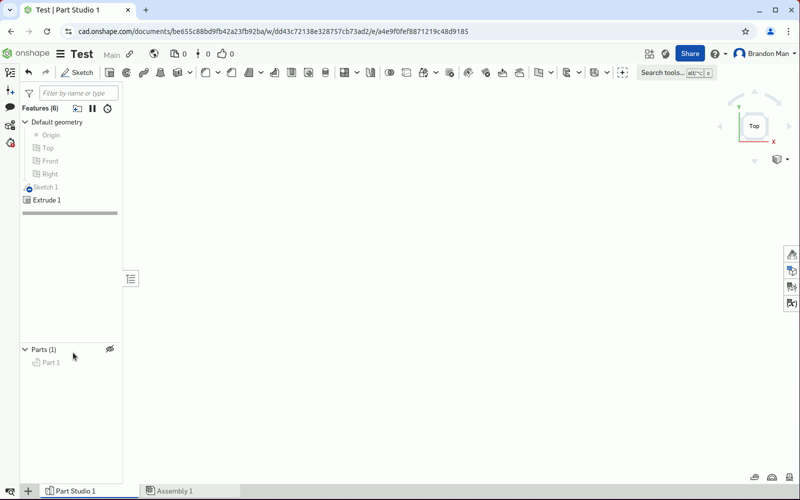
key_down(shift)
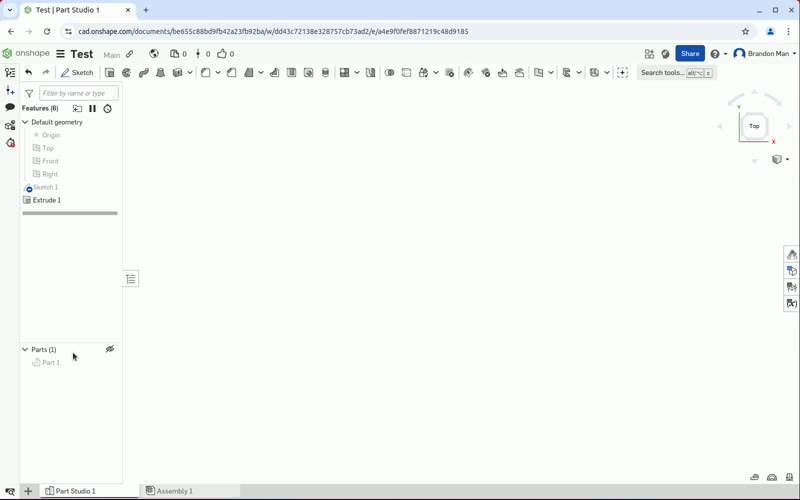
key(up)
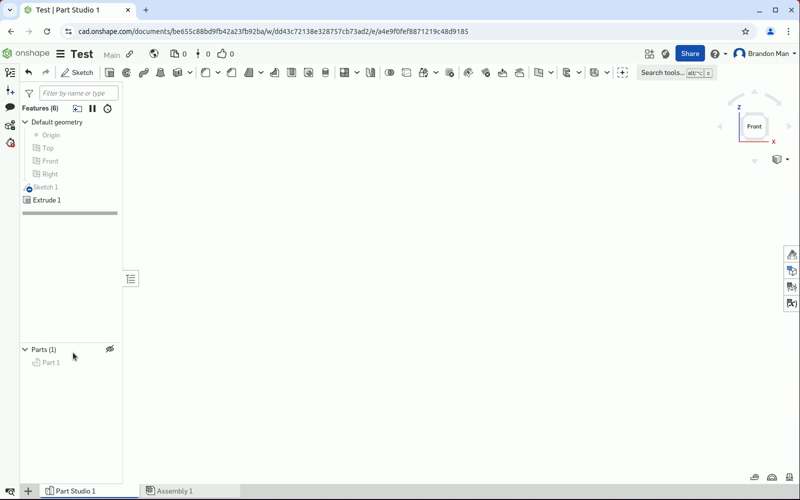
key_up(shift)
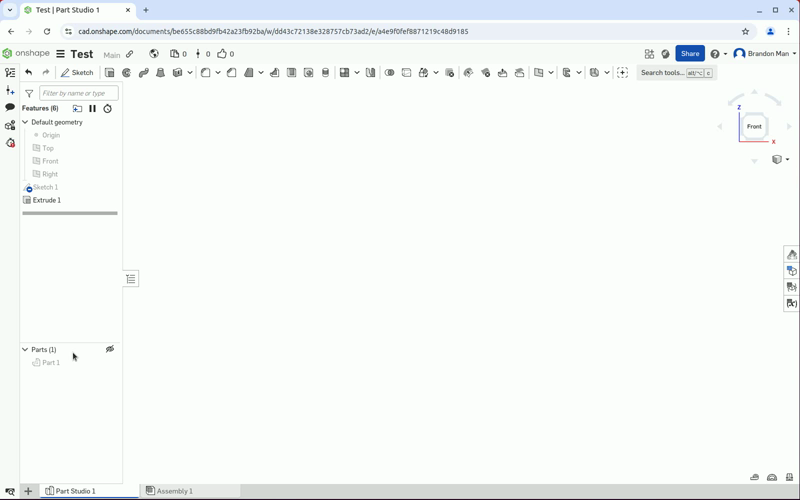
mouse_move(73, 352)
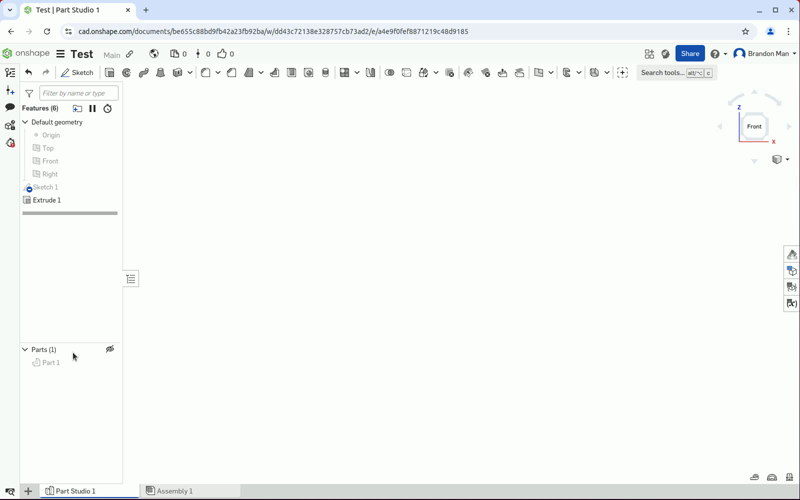
key(shift+y)
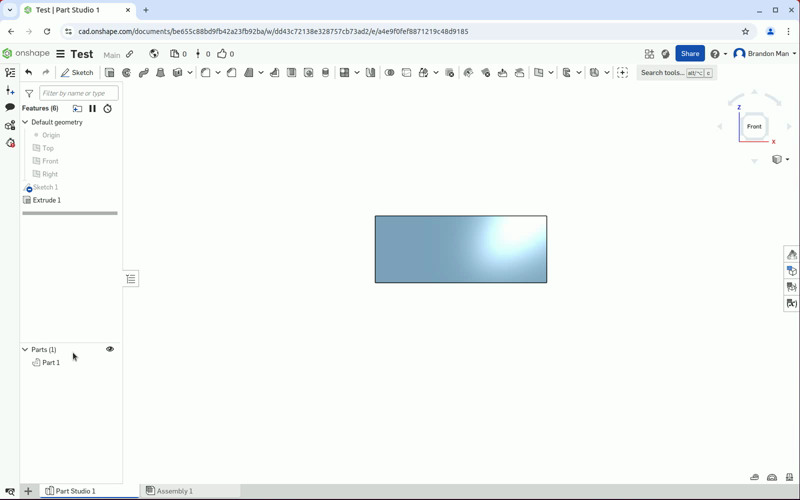
mouse_move(541, 75)
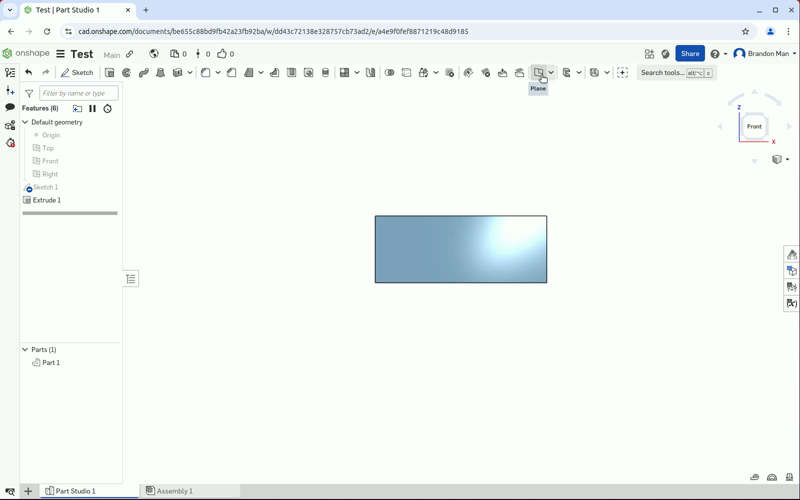
click(541, 75)
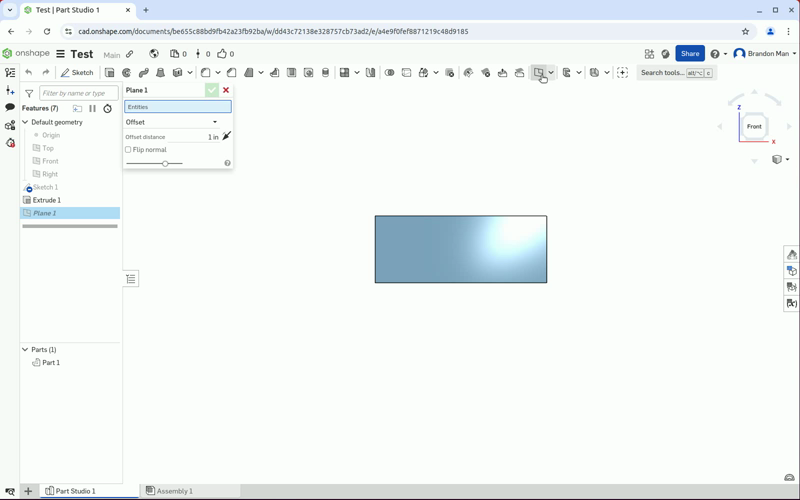
mouse_move(73, 163)
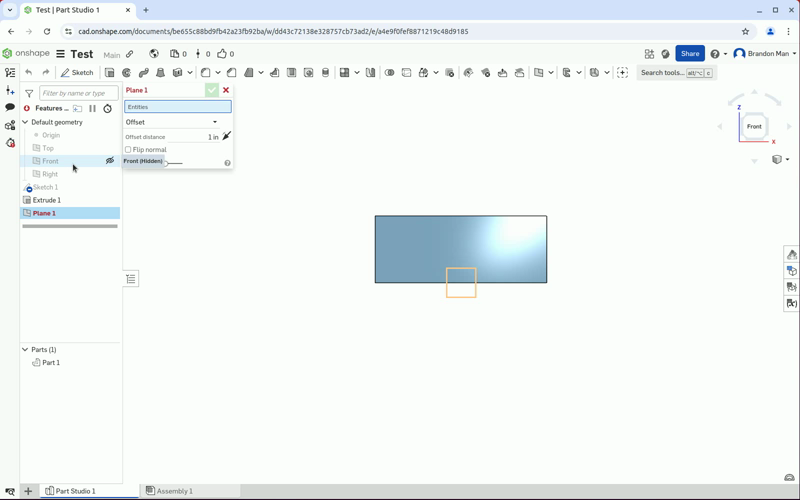
click(73, 163)
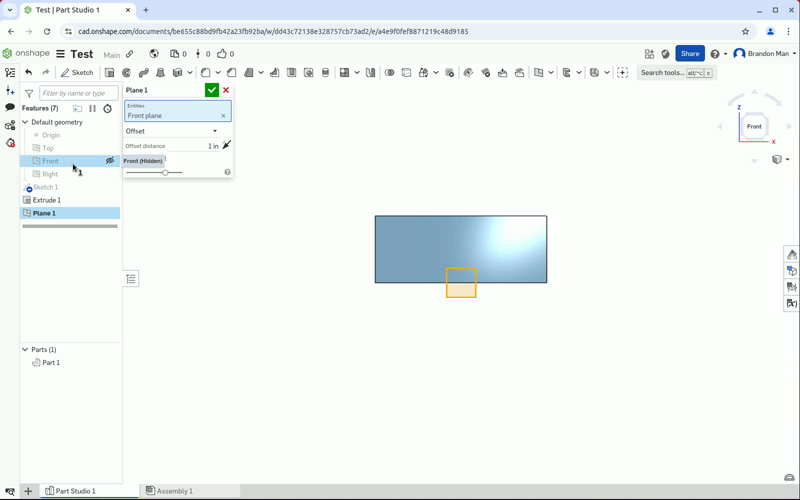
key(tab, 2)
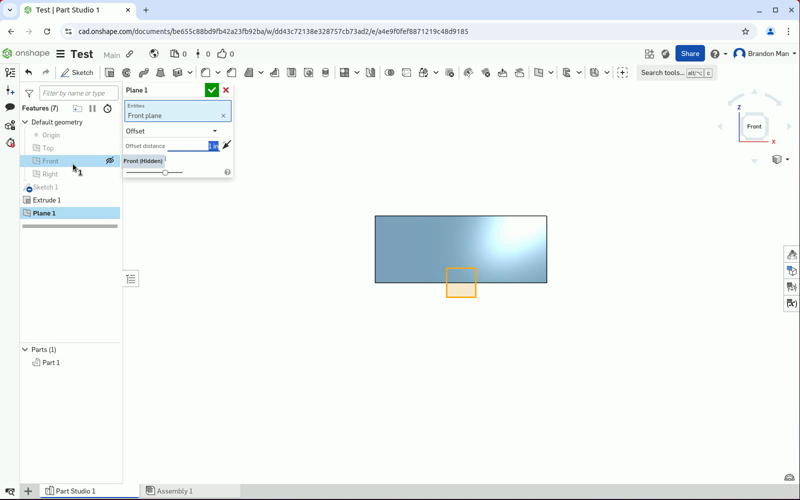
text(12.263)
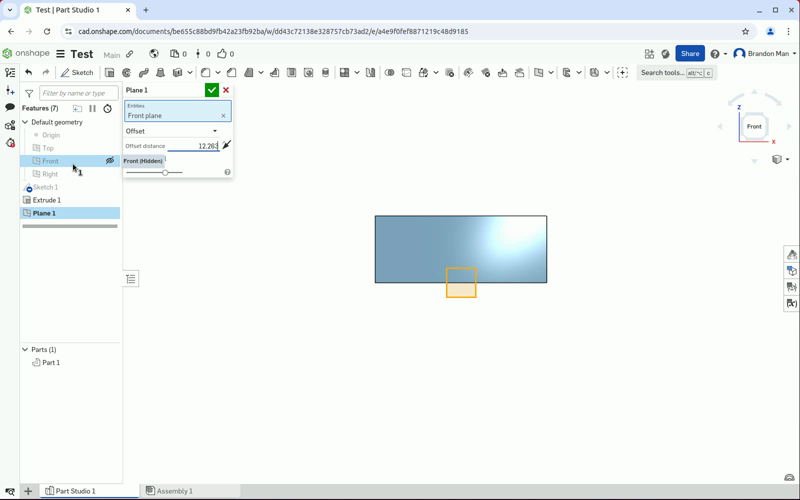
key(enter, 2)
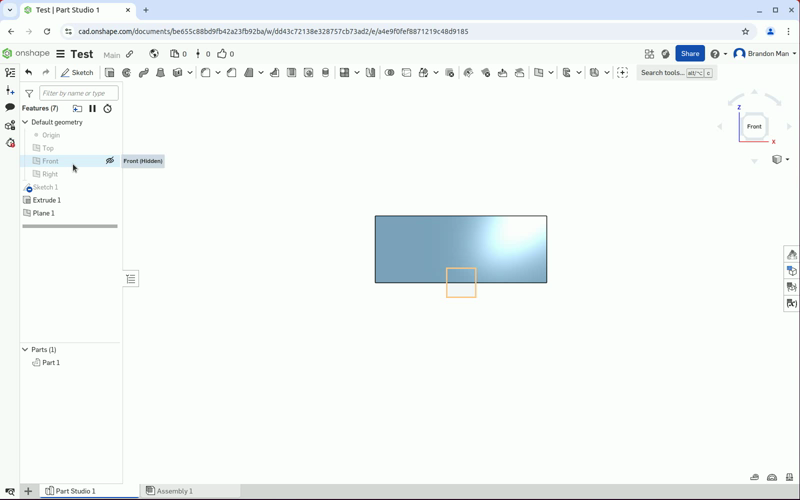
key(shift+s)
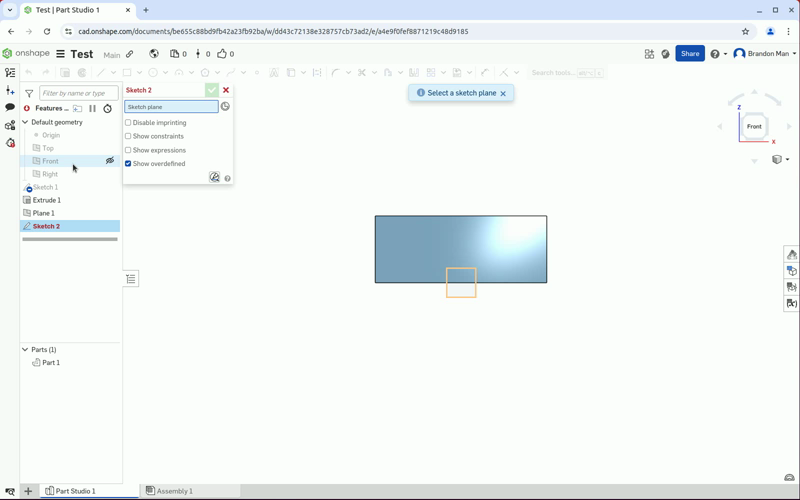
mouse_move(73, 215)
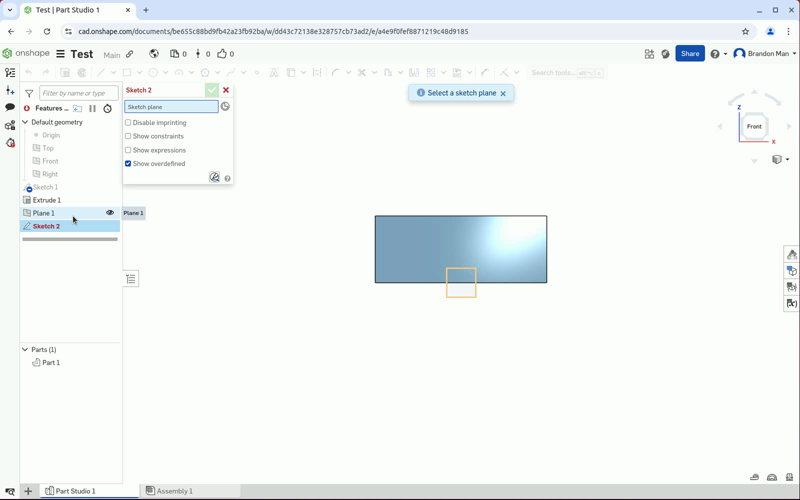
click(73, 215)
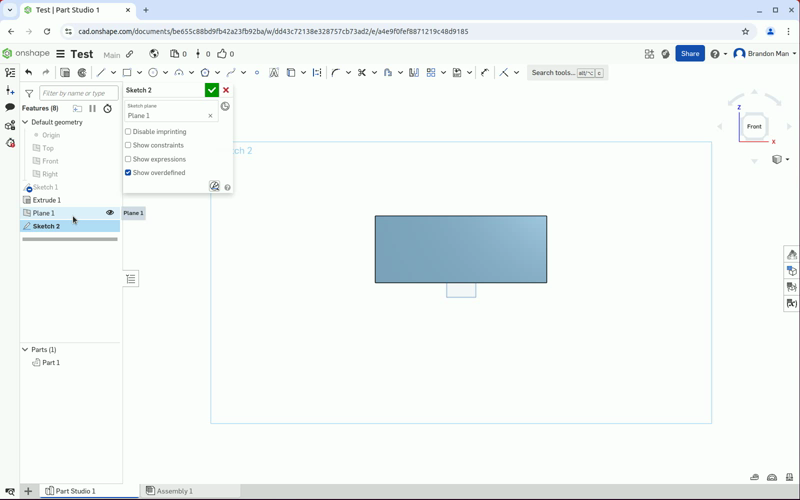
mouse_move(73, 352)
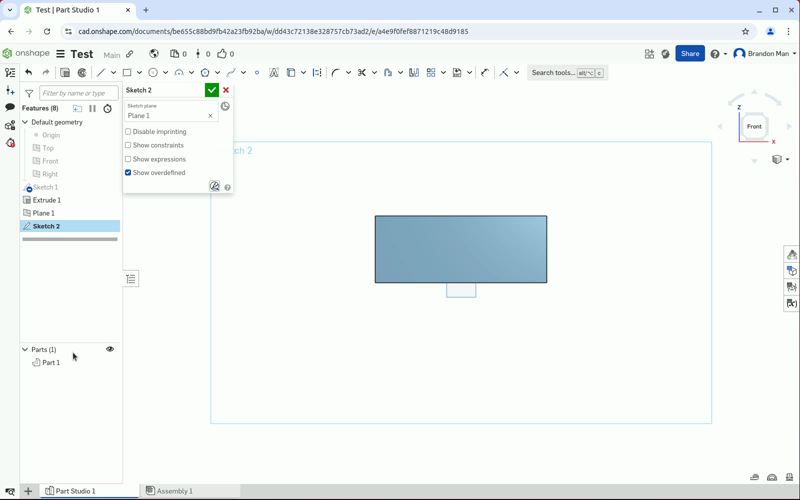
key(y)
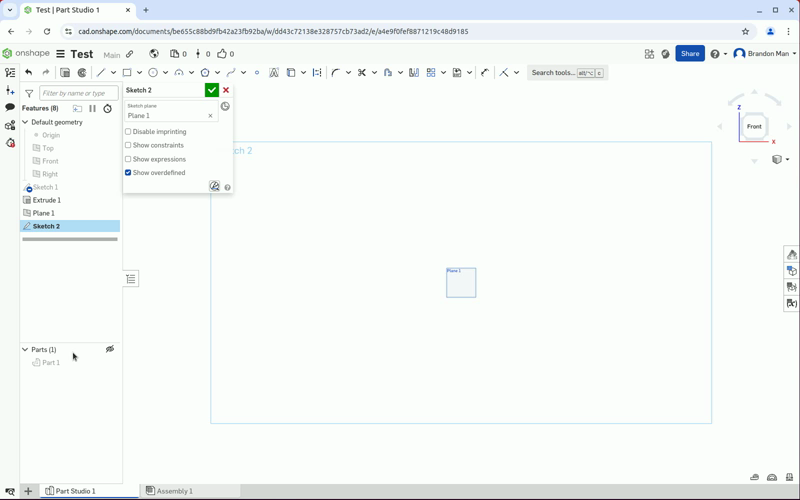
key(c)
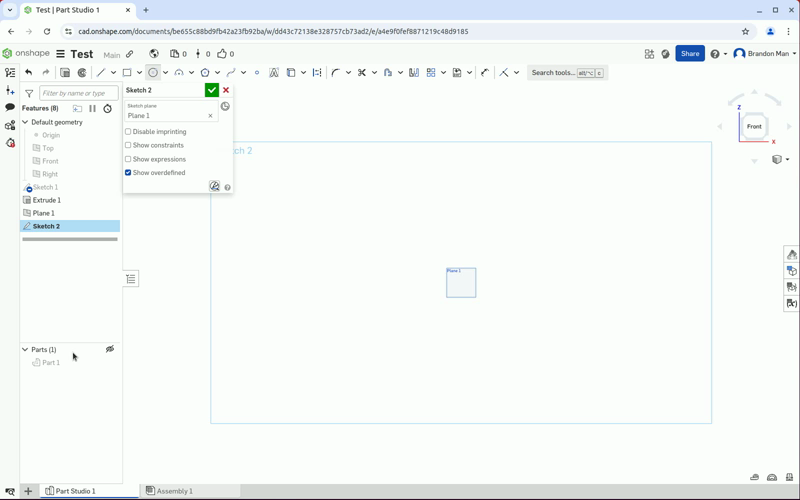
key_down(shift)
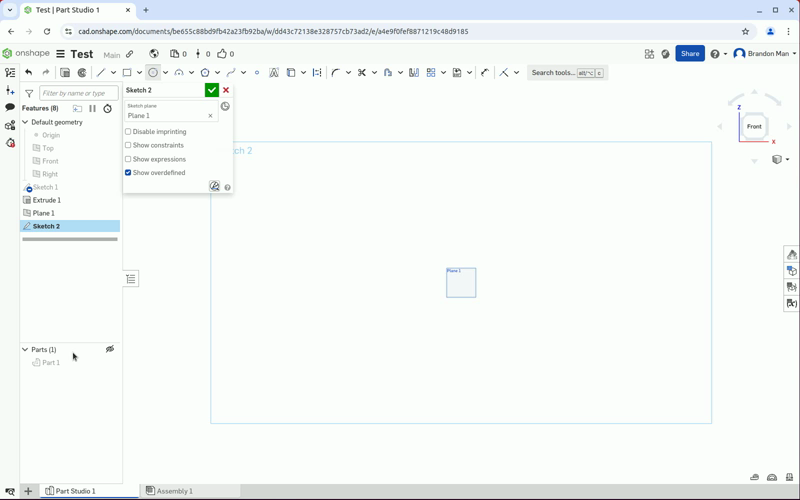
mouse_move(514, 249)
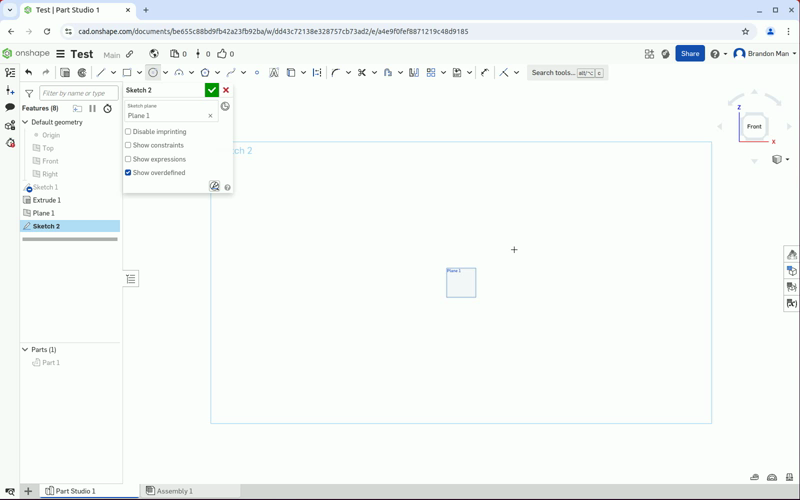
click(514, 249)
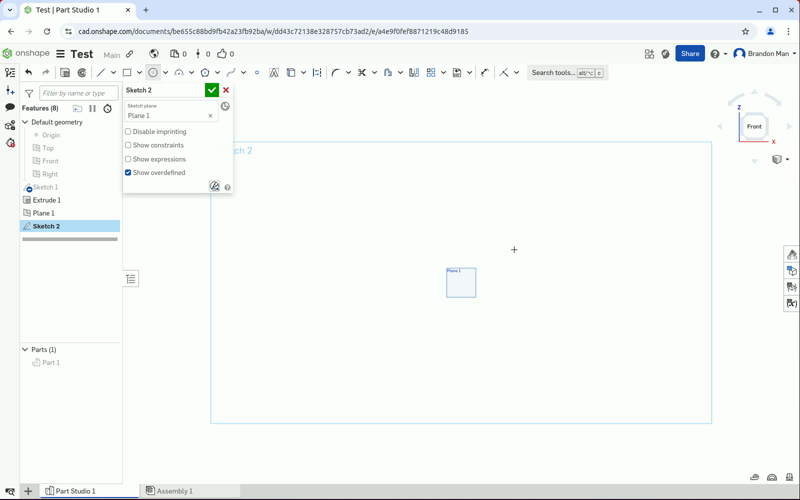
key_up(shift)
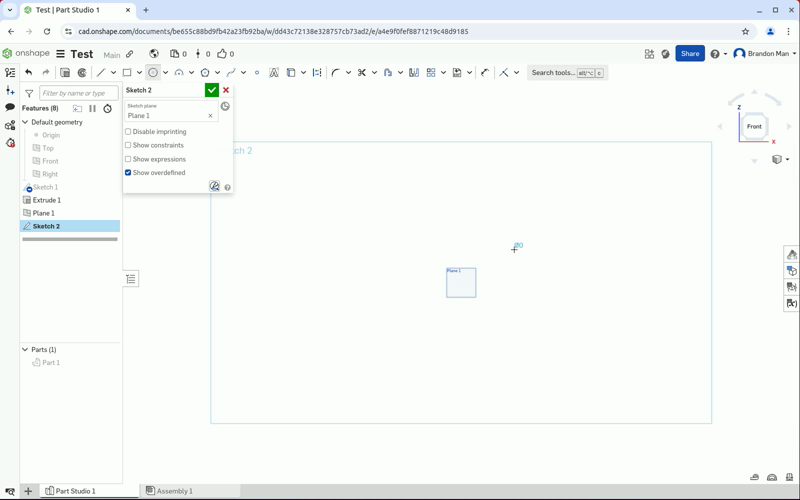
mouse_move(546, 249)
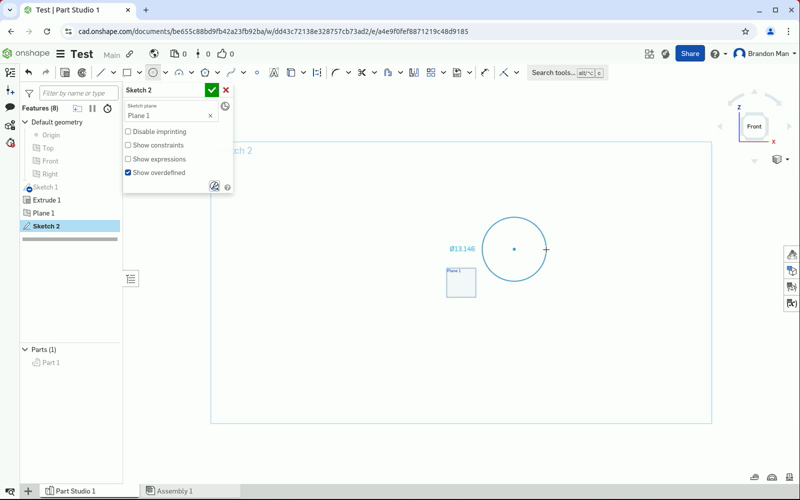
click(546, 249)
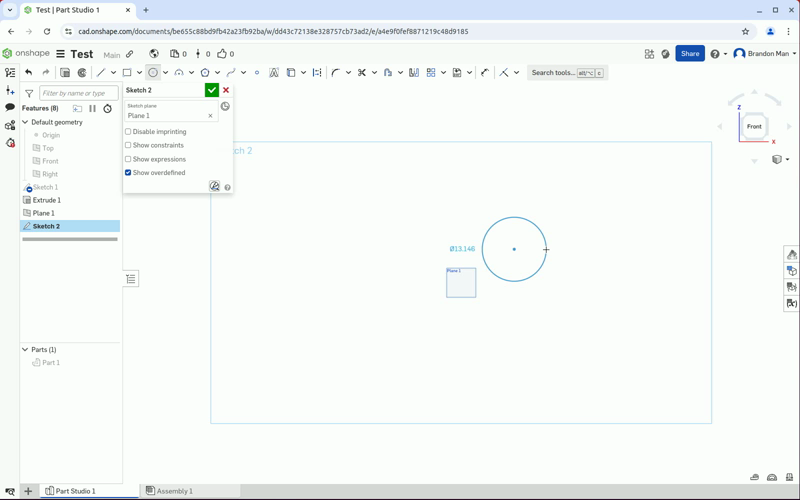
key(esc)
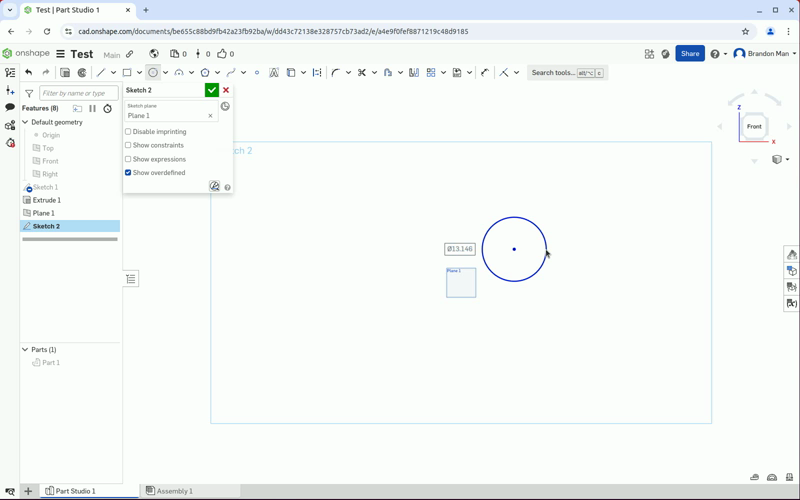
mouse_move(503, 242)
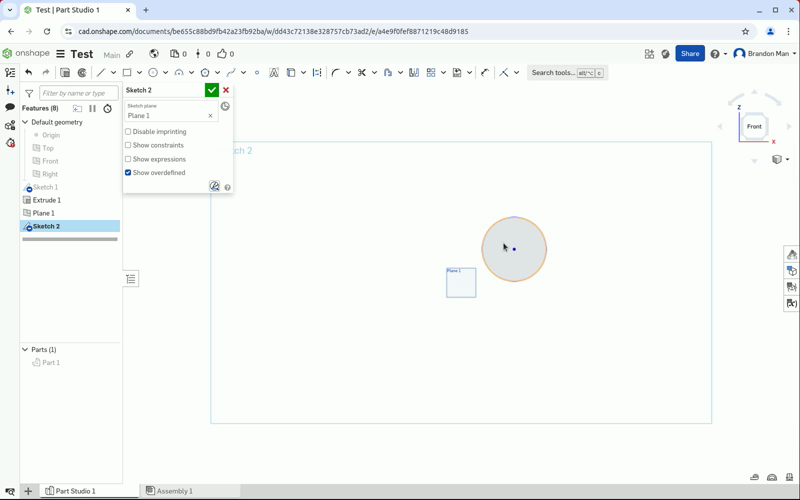
click(503, 242)
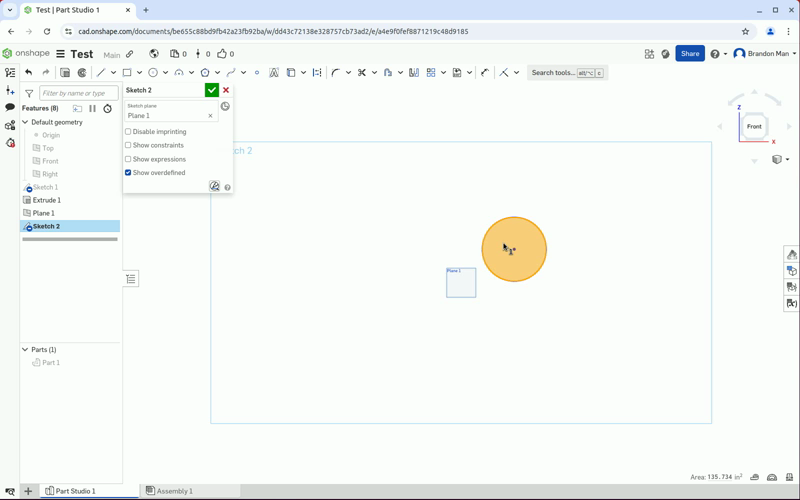
mouse_move(73, 352)
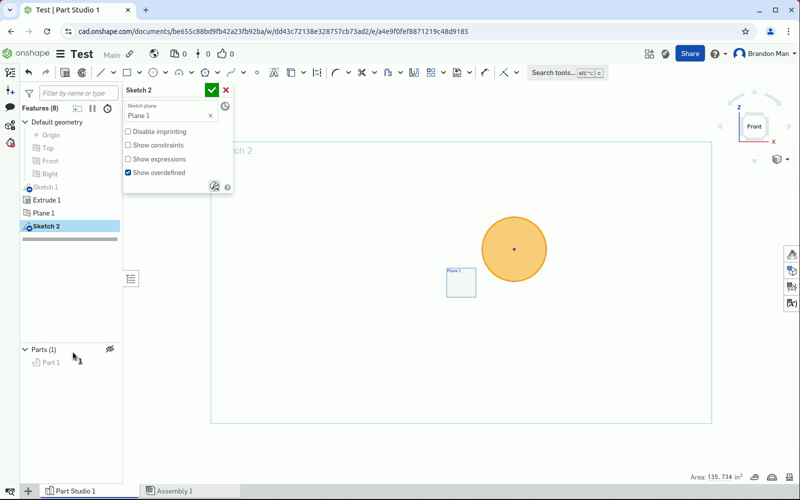
key(shift+y)
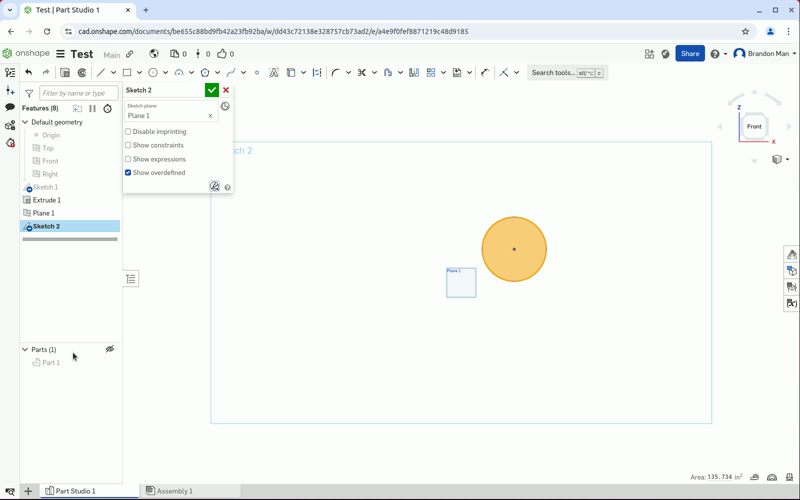
key(shift+e)
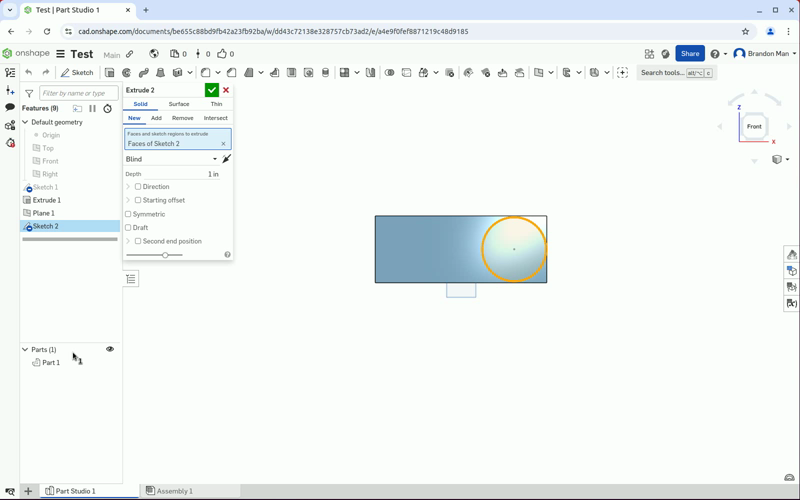
mouse_move(143, 106)
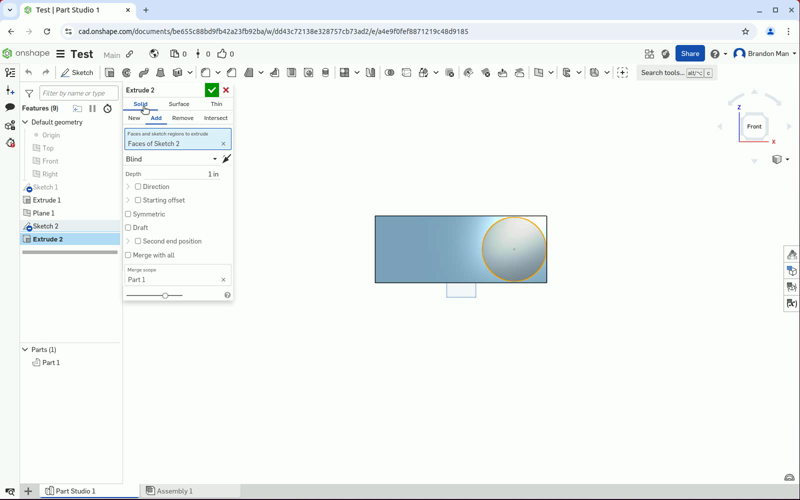
click(143, 106)
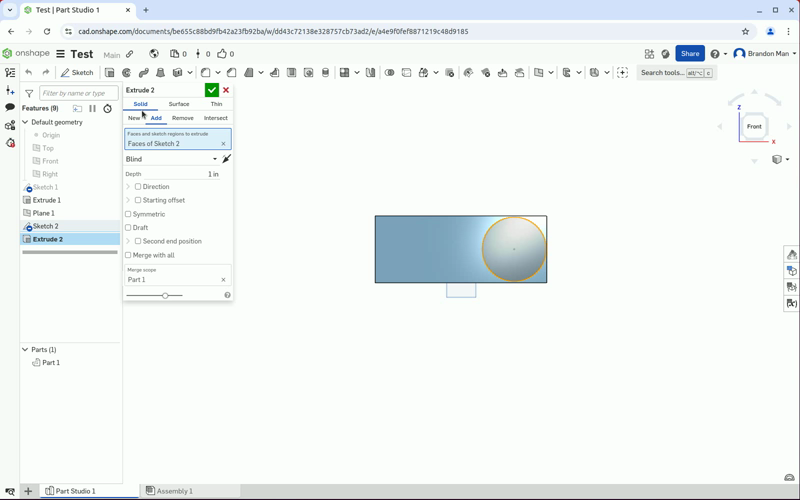
mouse_move(137, 120)
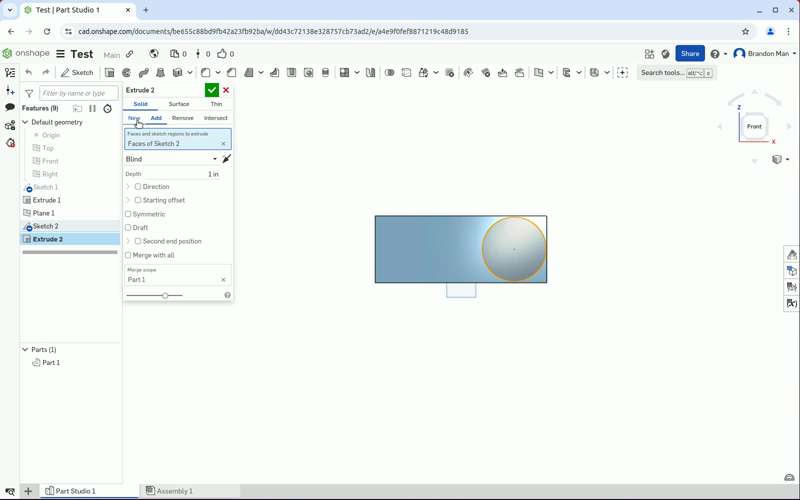
click(137, 120)
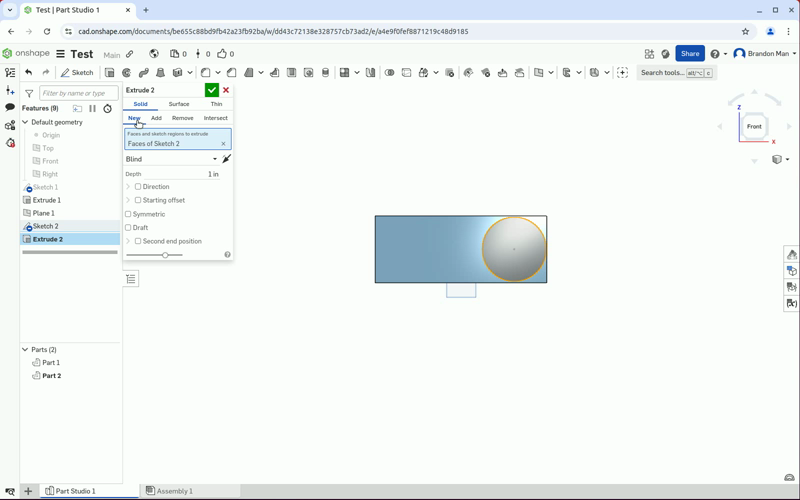
key(tab, 4)
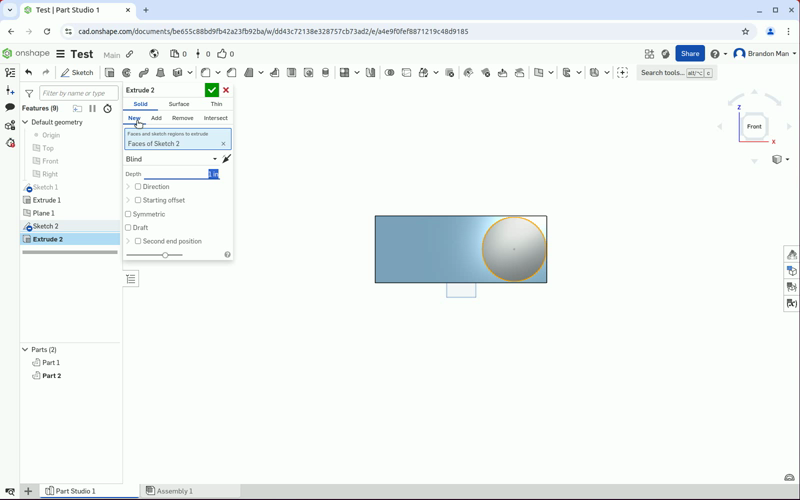
text(4.574)
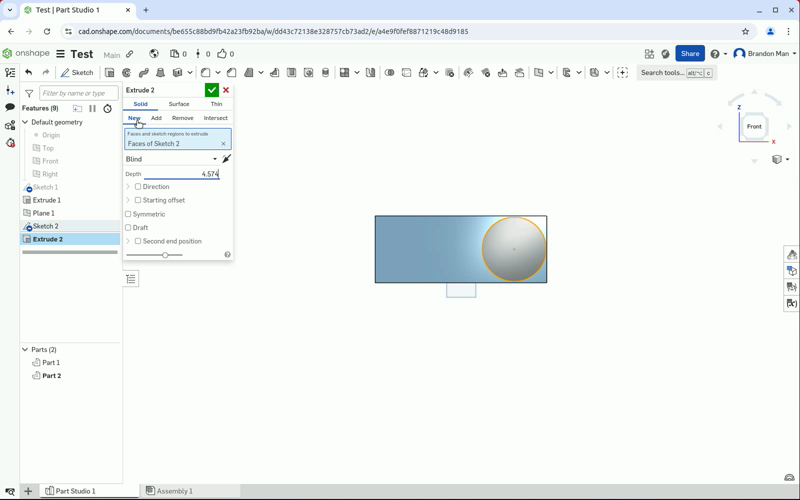
key(enter)
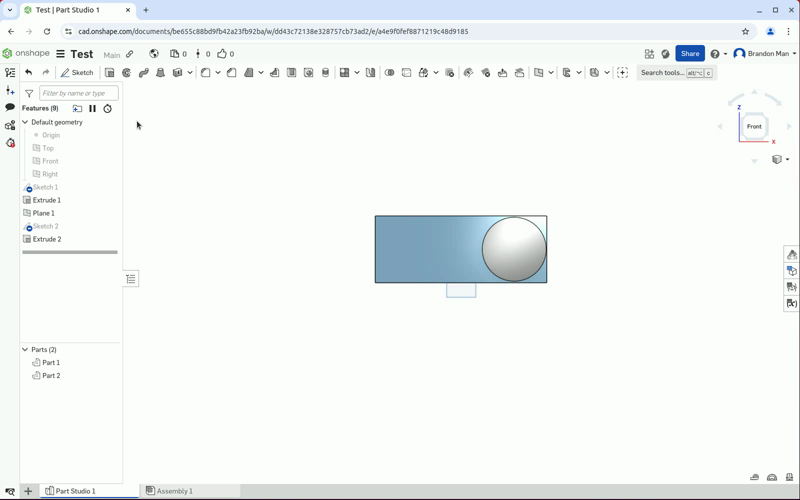
key(shift+h)
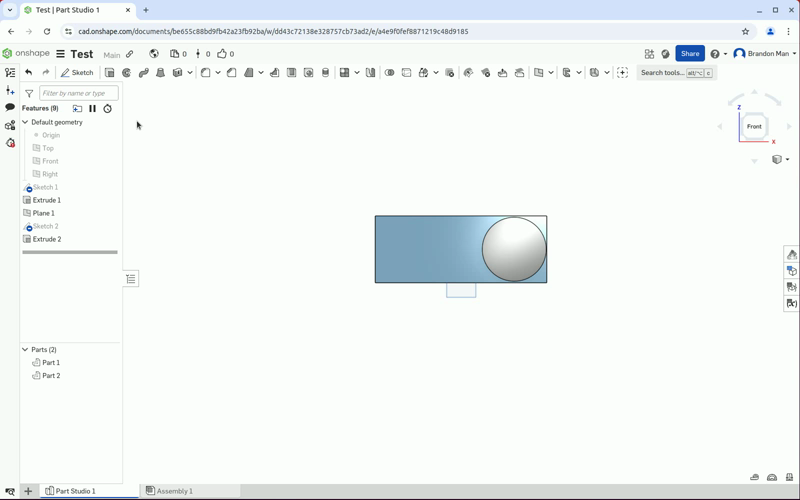
key(shift+h)
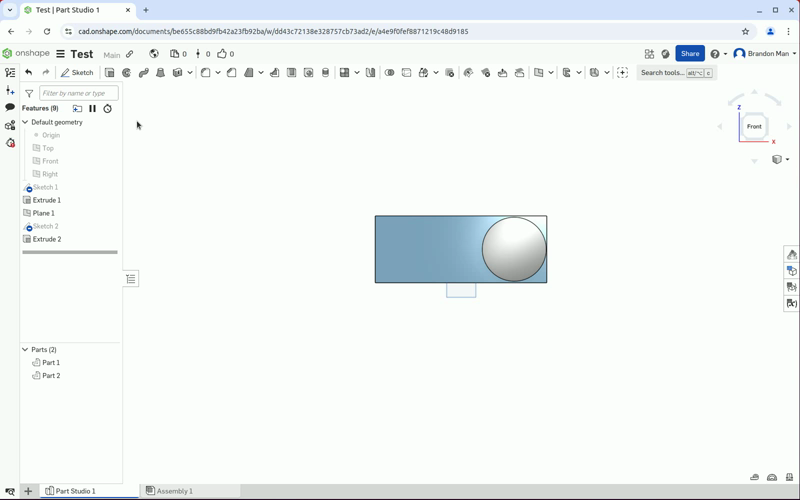
mouse_move(73, 189)
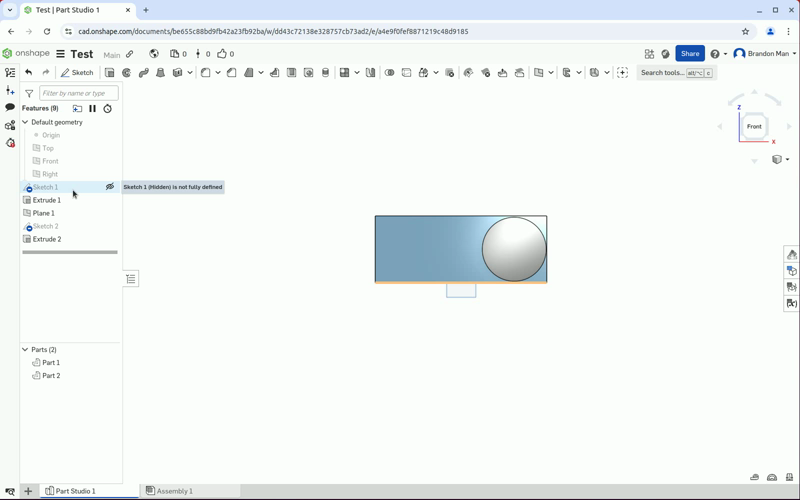
click(73, 189)
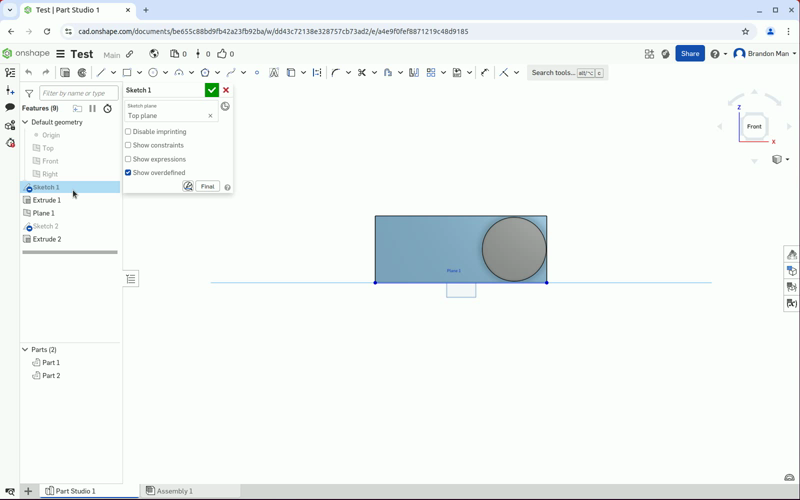
mouse_move(229, 92)
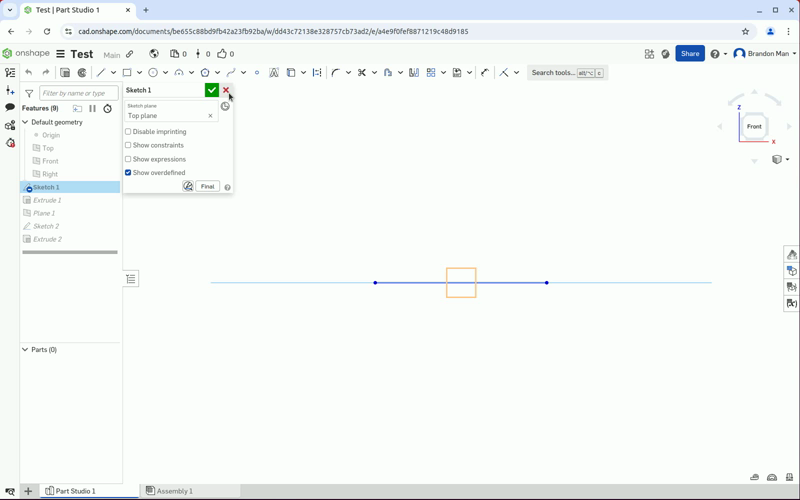
click(229, 92)
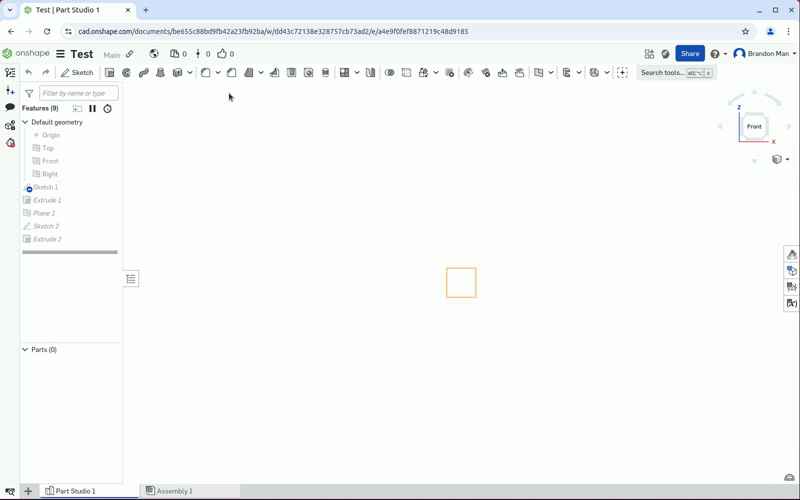
key(shift+s)
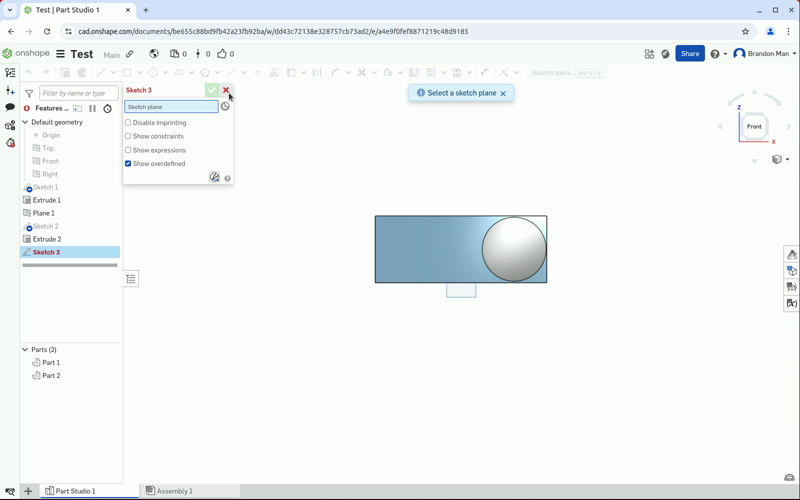
mouse_move(73, 215)
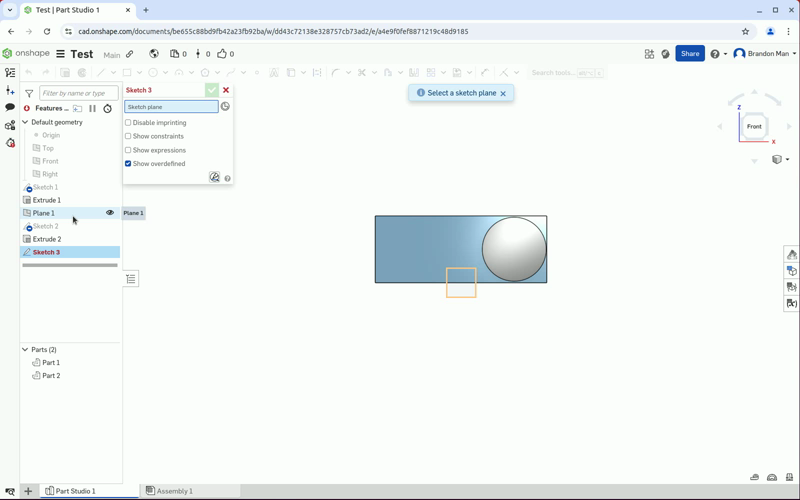
click(73, 215)
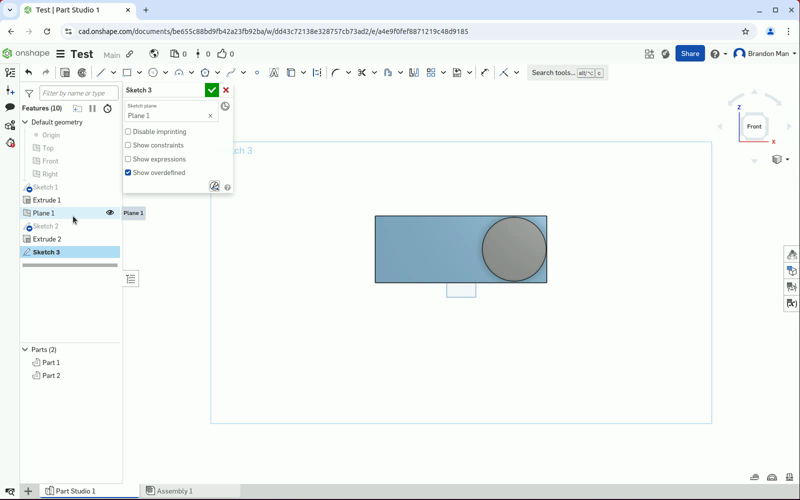
mouse_move(73, 352)
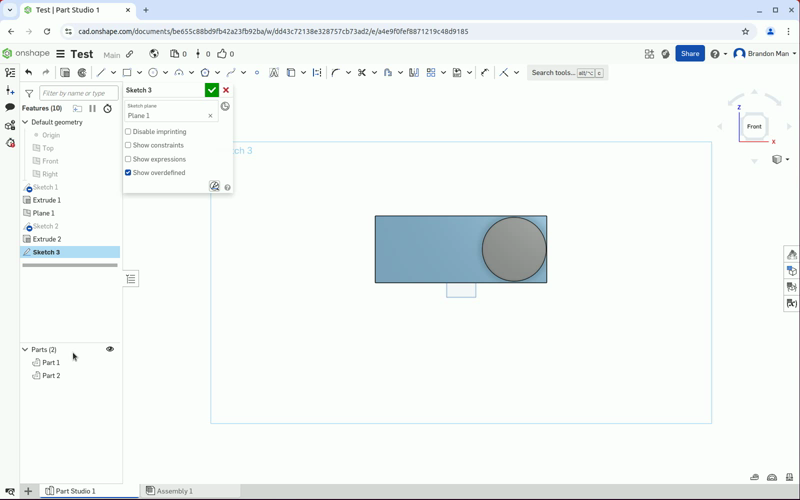
key(y)
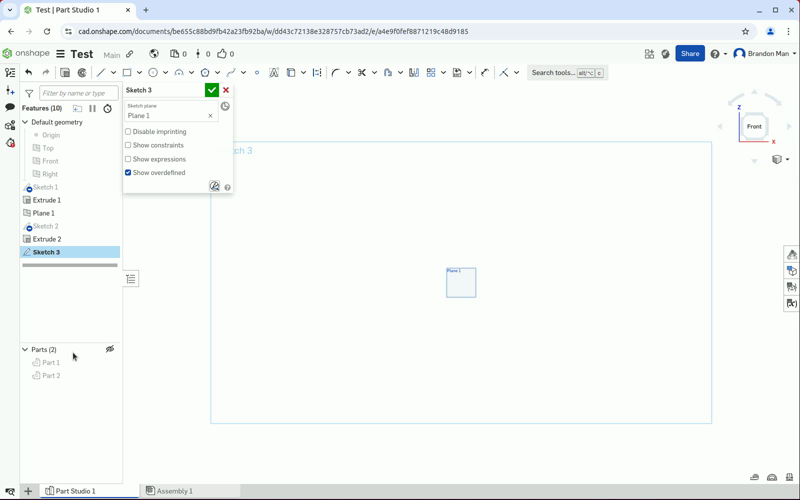
key(a)
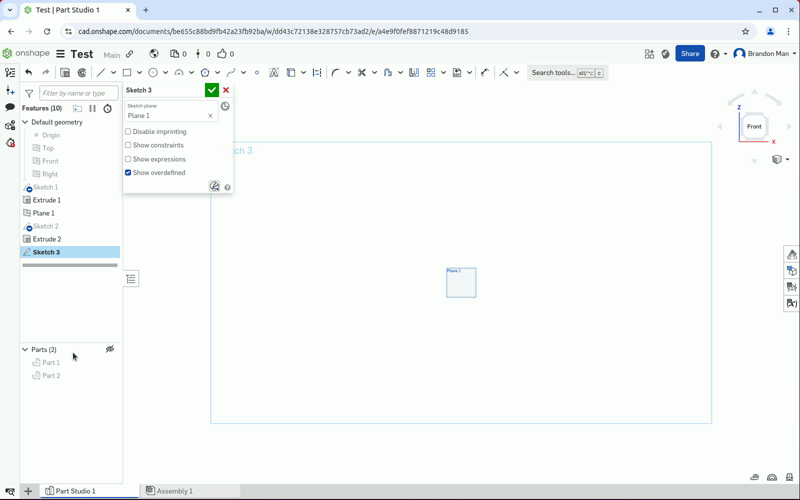
key_down(shift)
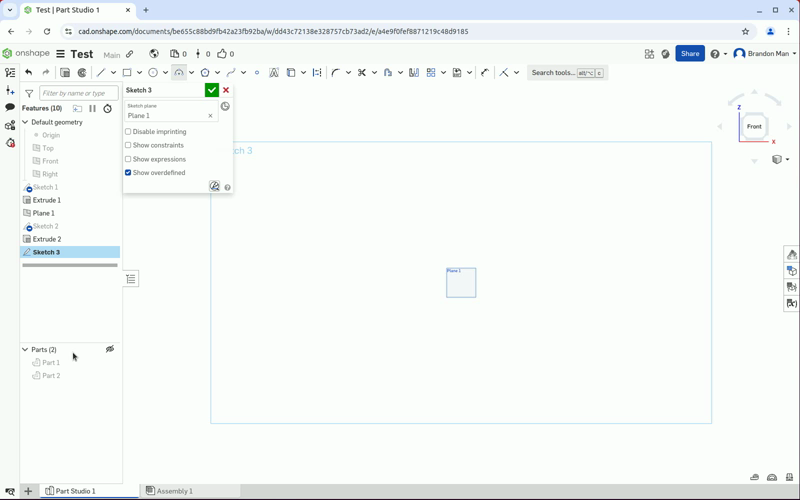
mouse_move(484, 260)
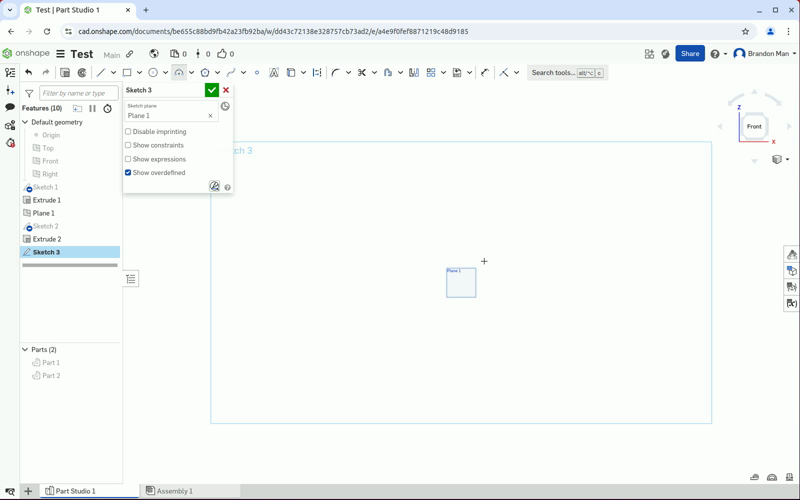
click(484, 260)
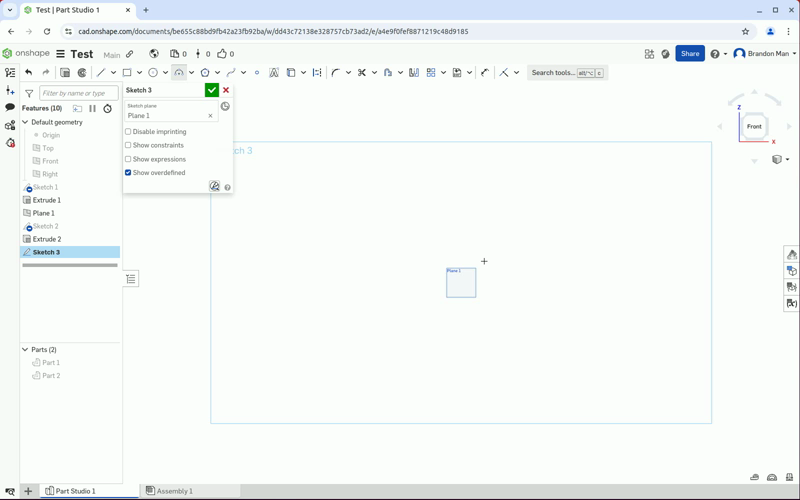
key_up(shift)
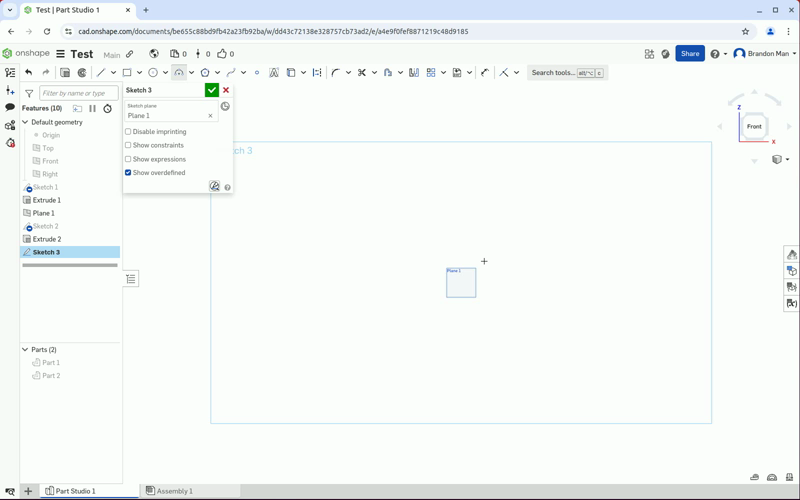
key_down(shift)
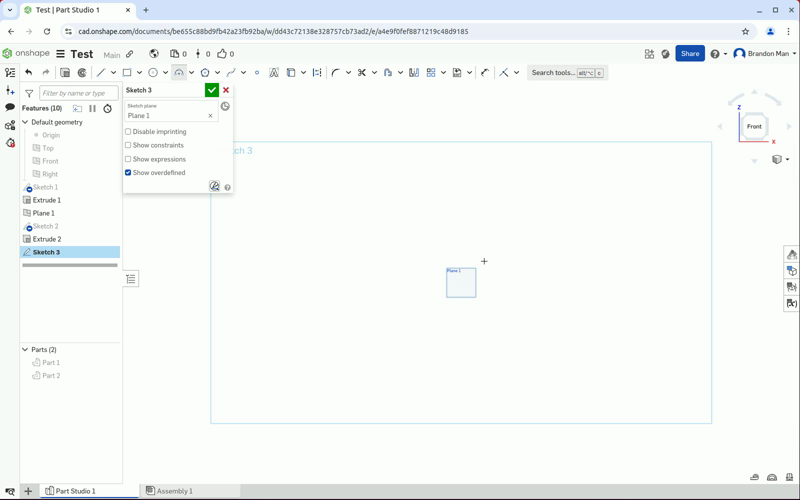
mouse_move(486, 232)
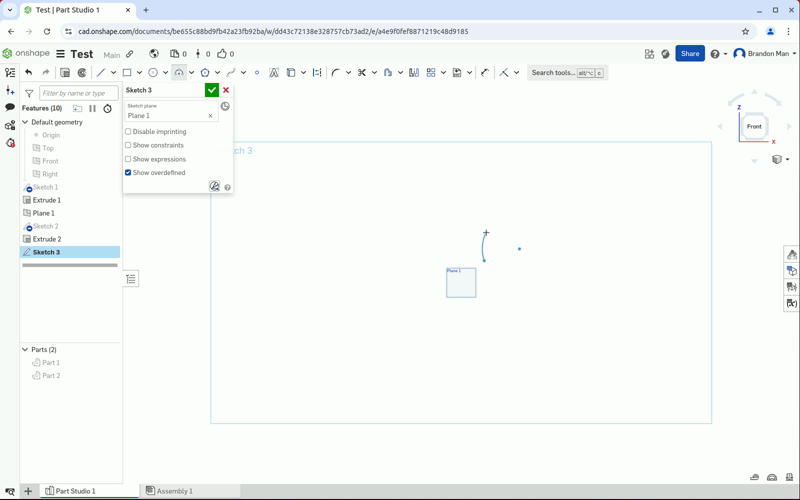
click(486, 232)
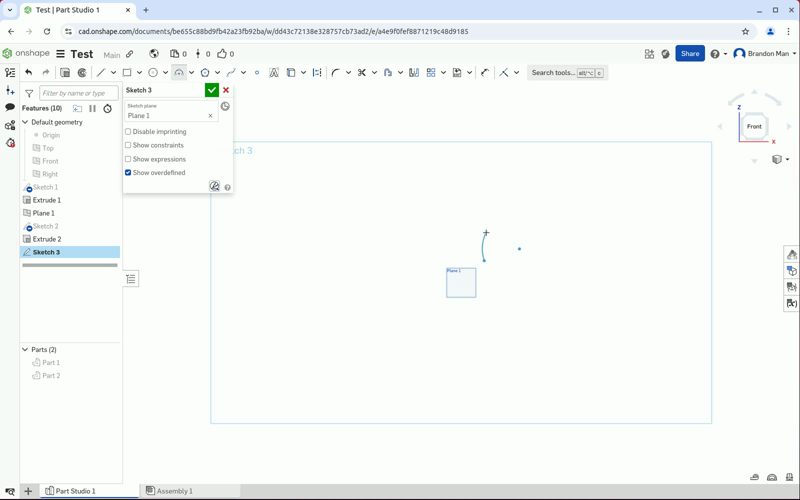
mouse_move(481, 246)
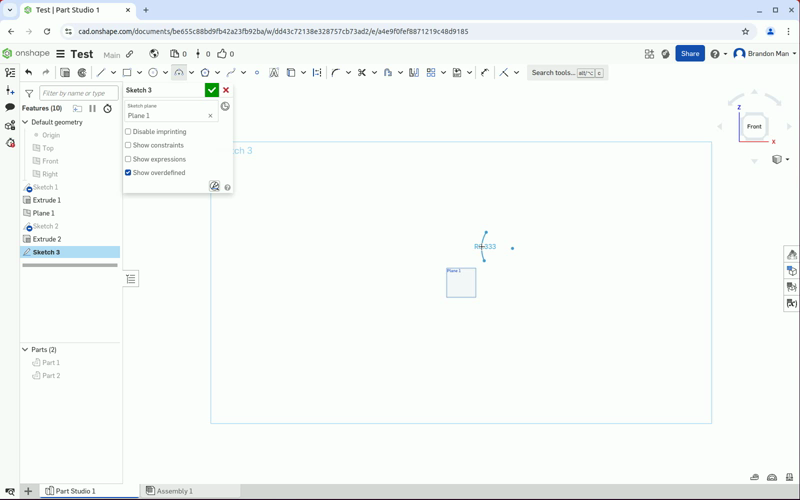
click(481, 246)
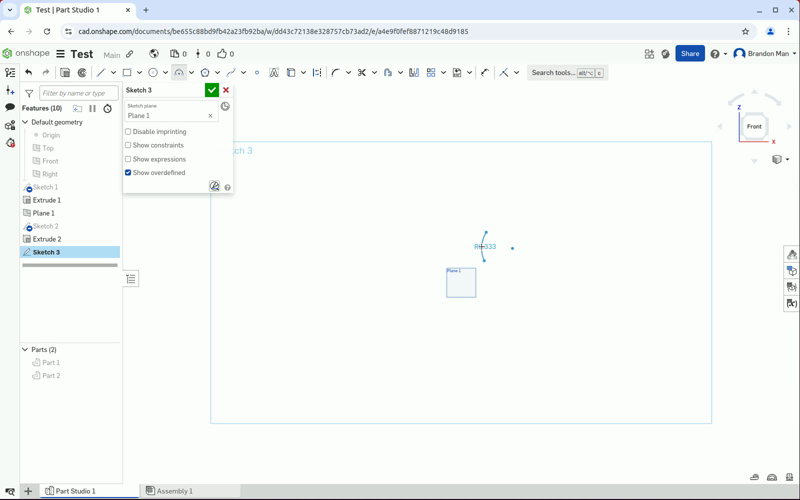
key_up(shift)
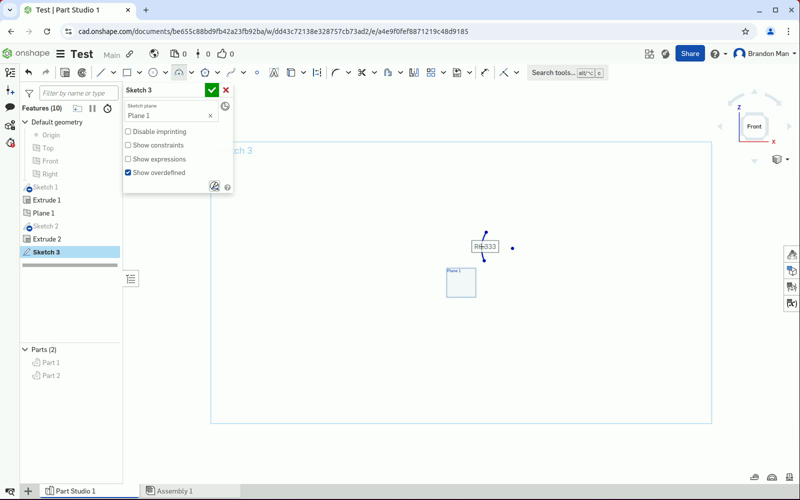
mouse_move(486, 232)
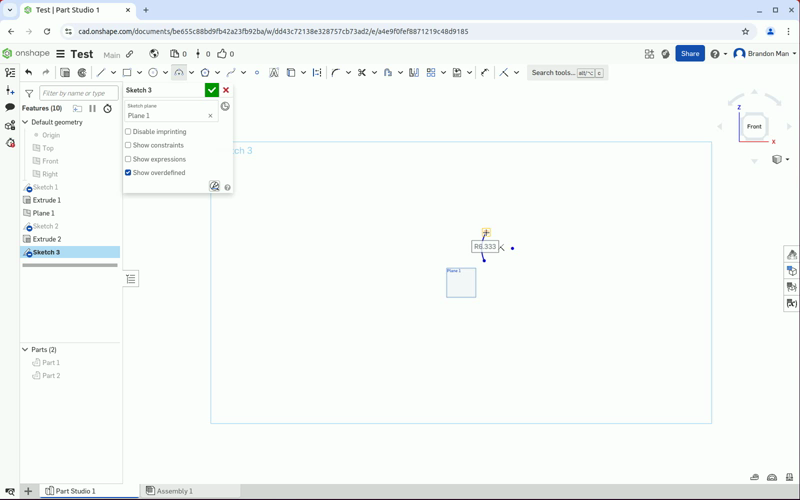
click(486, 232)
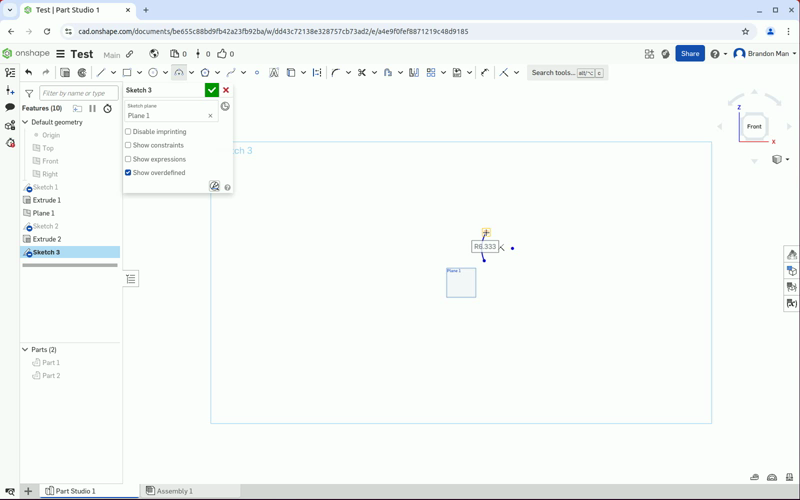
mouse_move(484, 260)
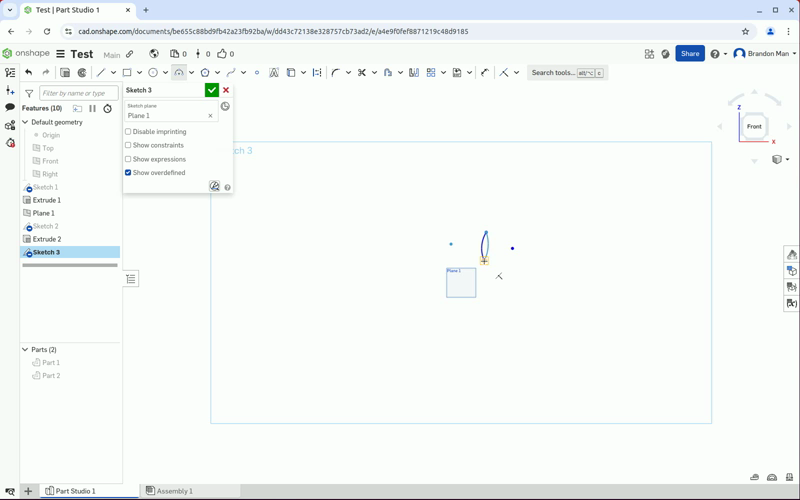
click(484, 260)
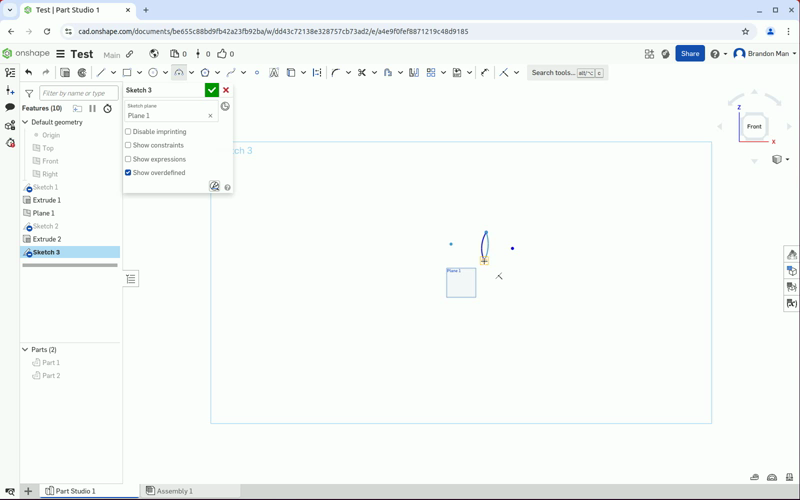
key_down(shift)
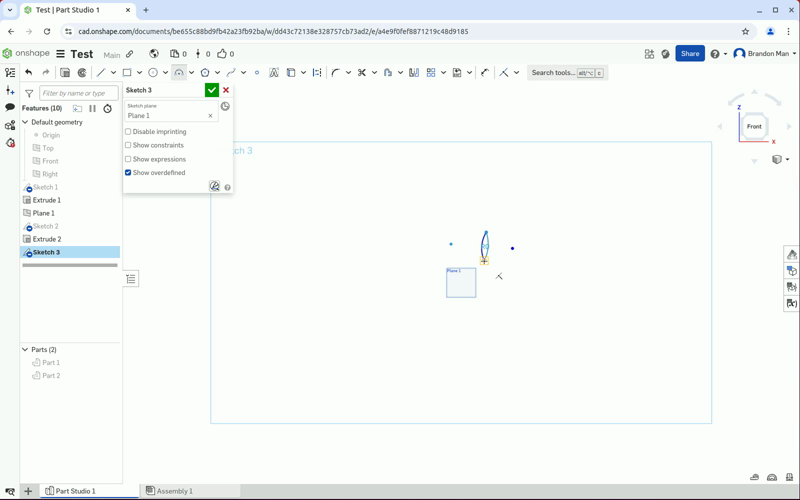
mouse_move(466, 245)
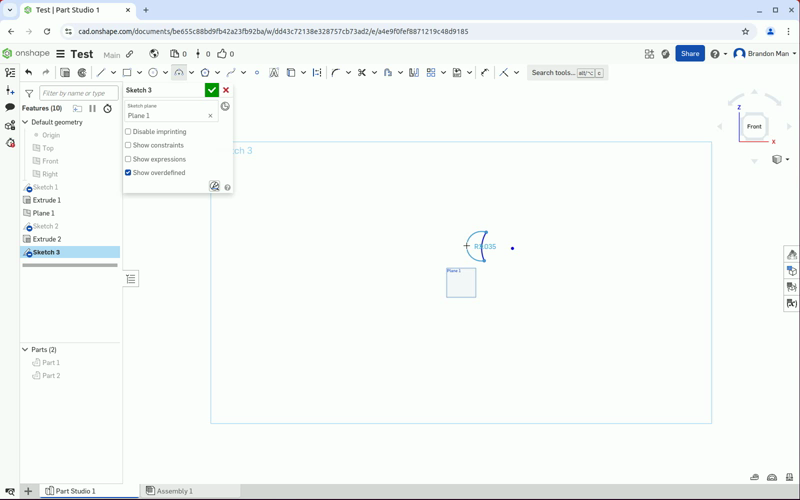
click(466, 245)
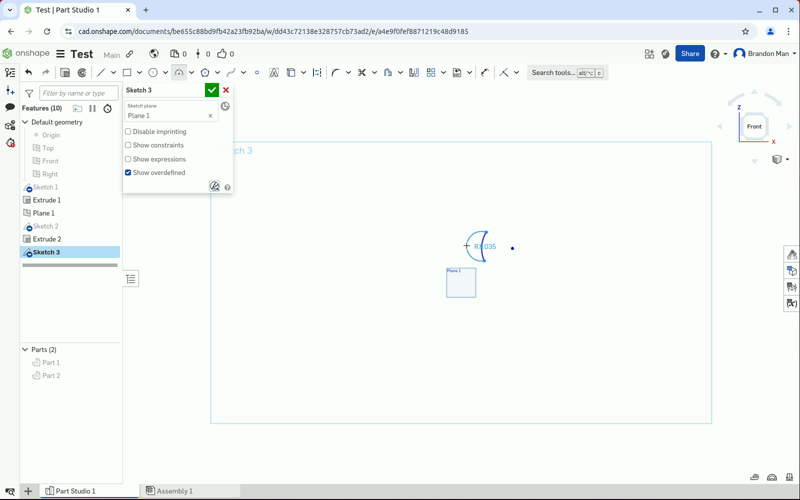
key_up(shift)
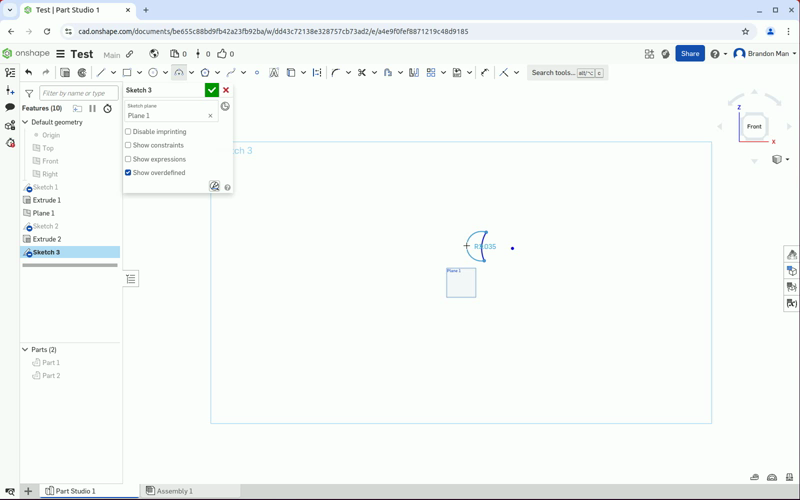
key(esc)
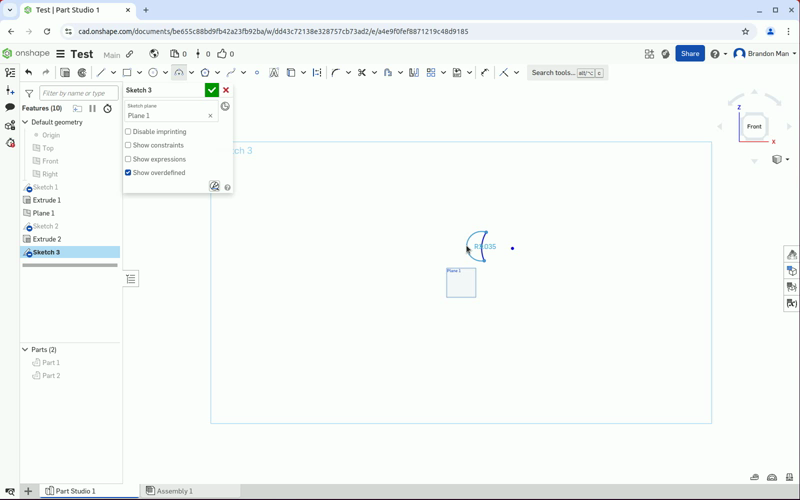
mouse_move(476, 238)
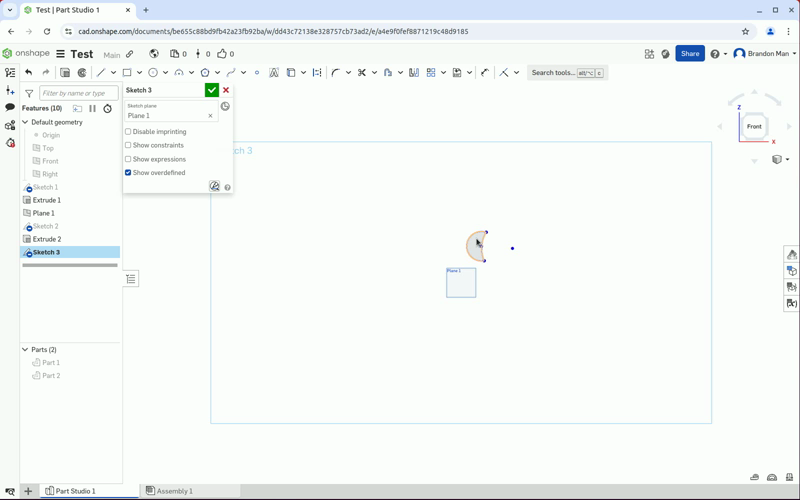
scroll(6)
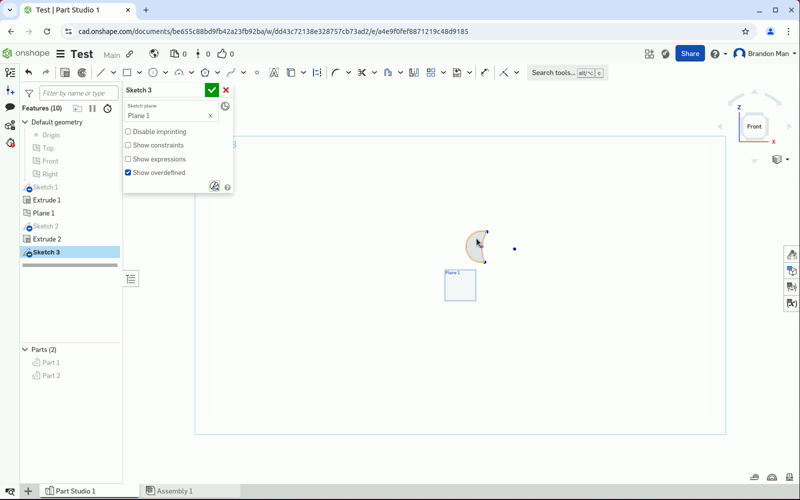
scroll(6)
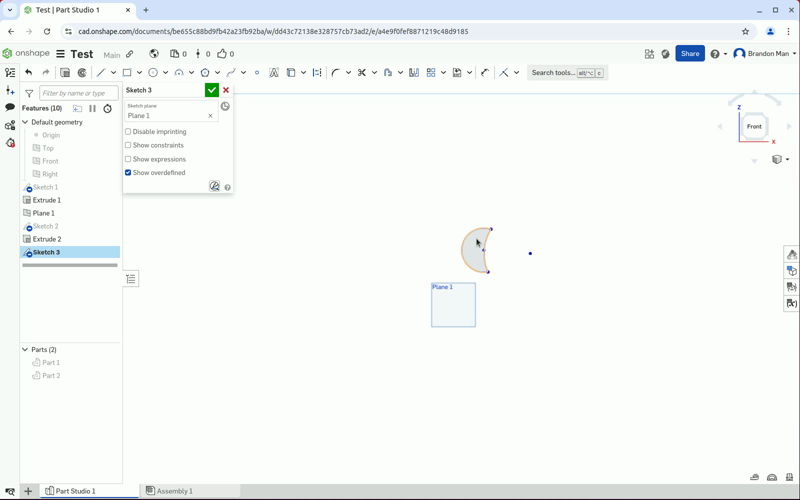
scroll(6)
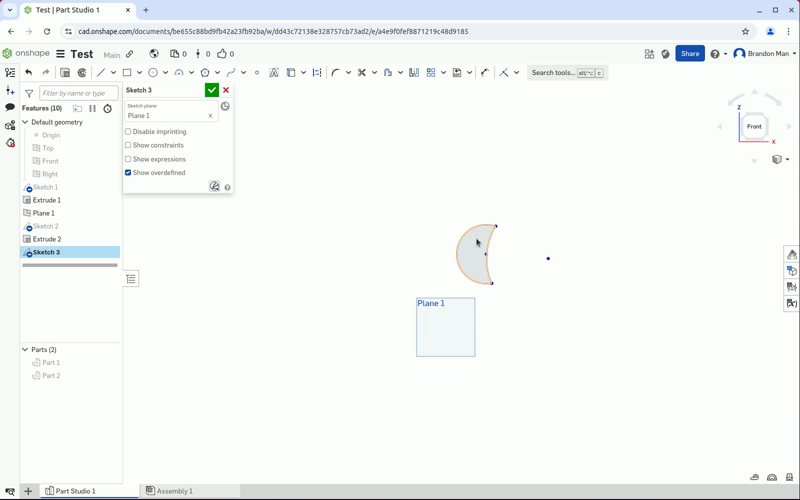
scroll(6)
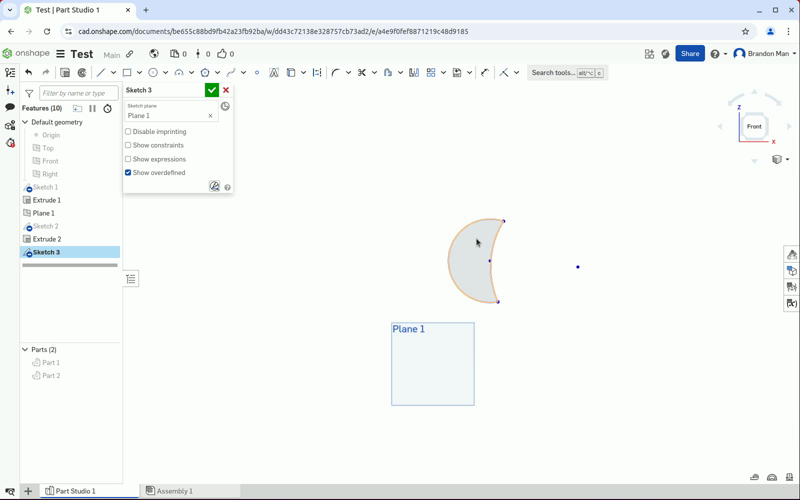
scroll(6)
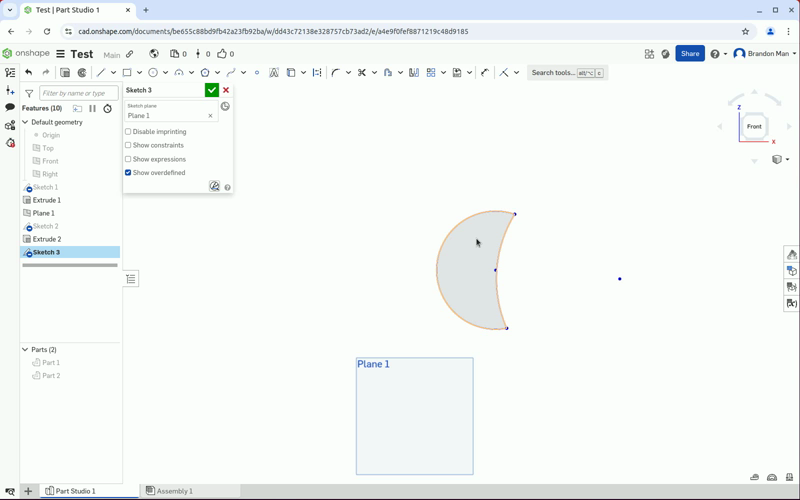
scroll(6)
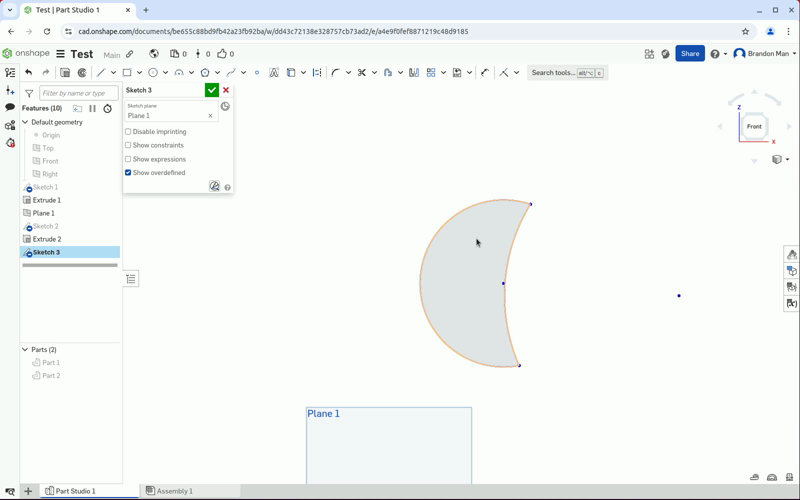
scroll(6)
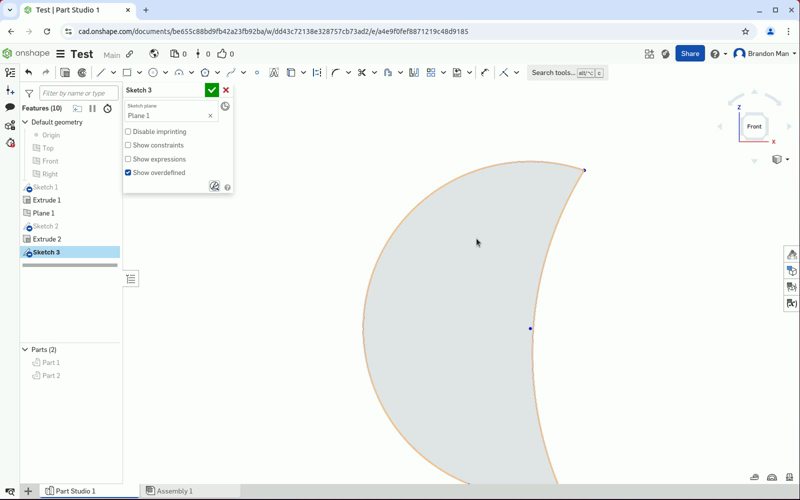
click(476, 238)
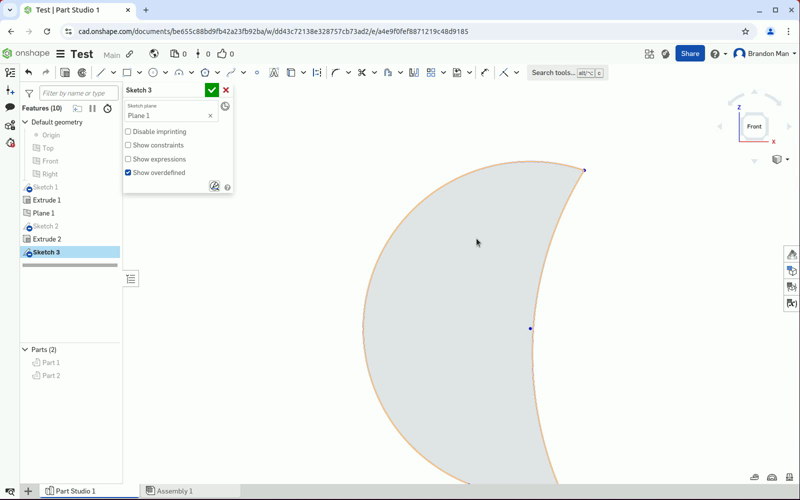
scroll(-6)
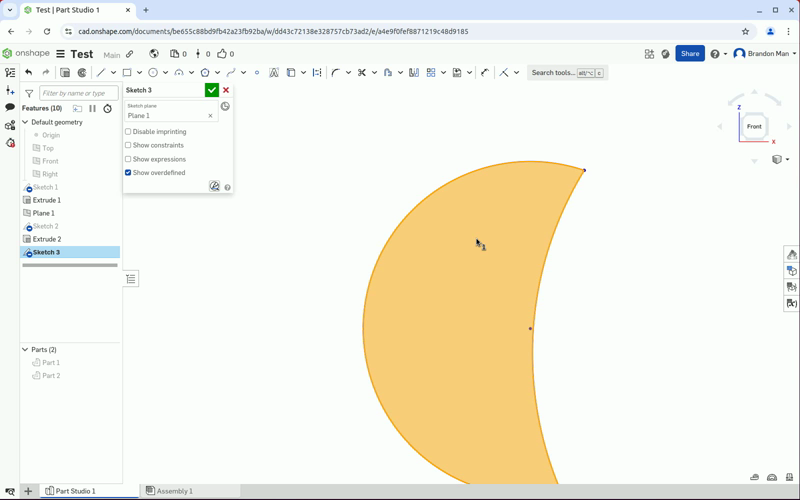
scroll(-6)
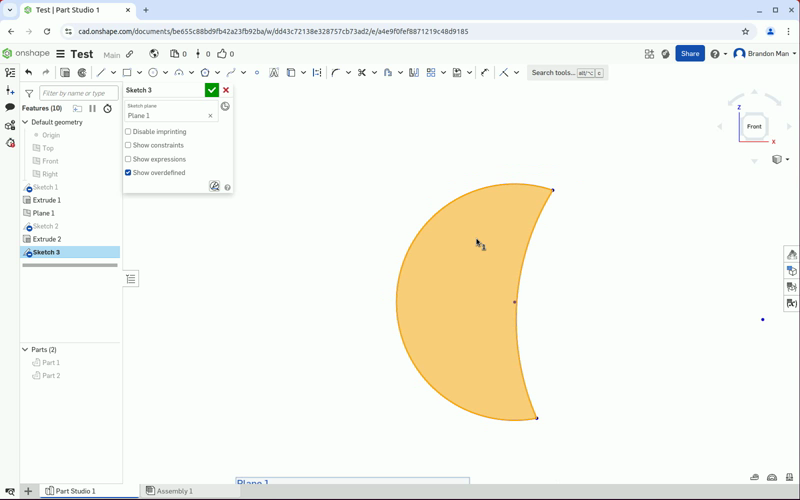
scroll(-6)
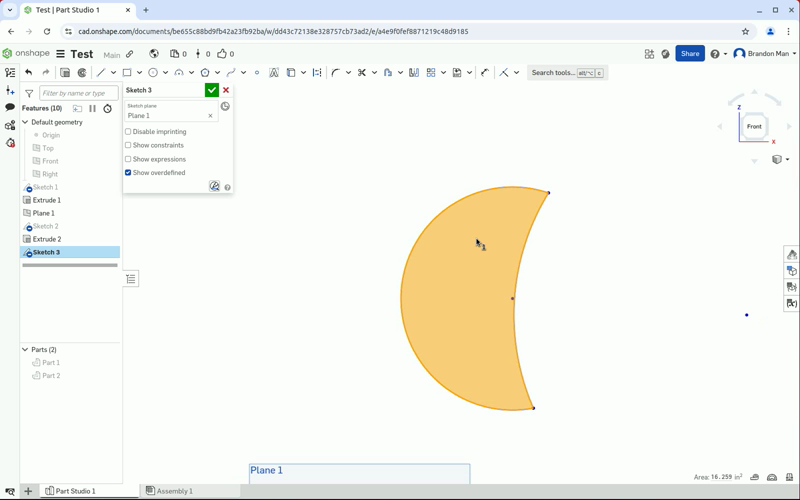
scroll(-6)
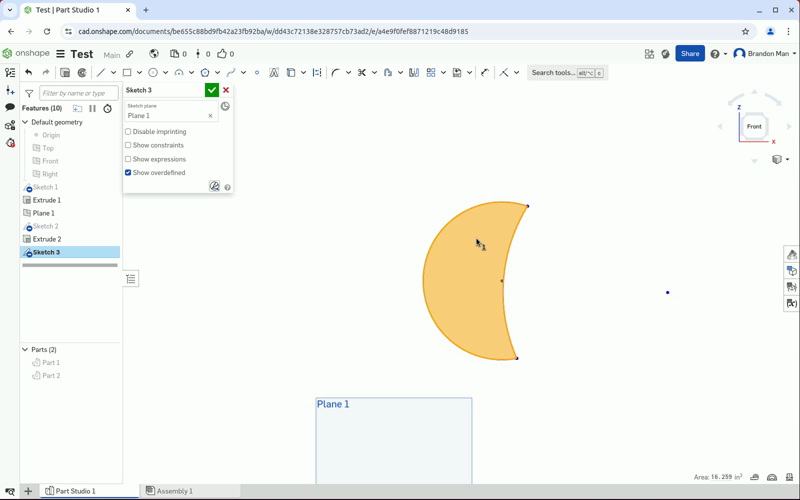
scroll(-6)
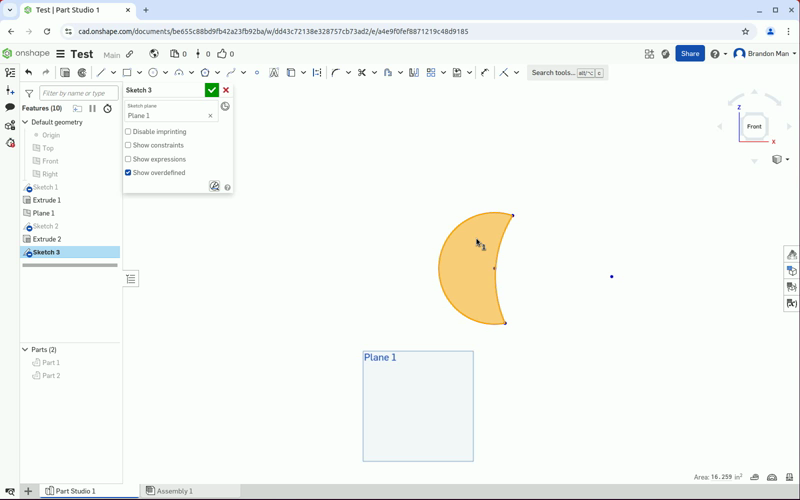
scroll(-6)
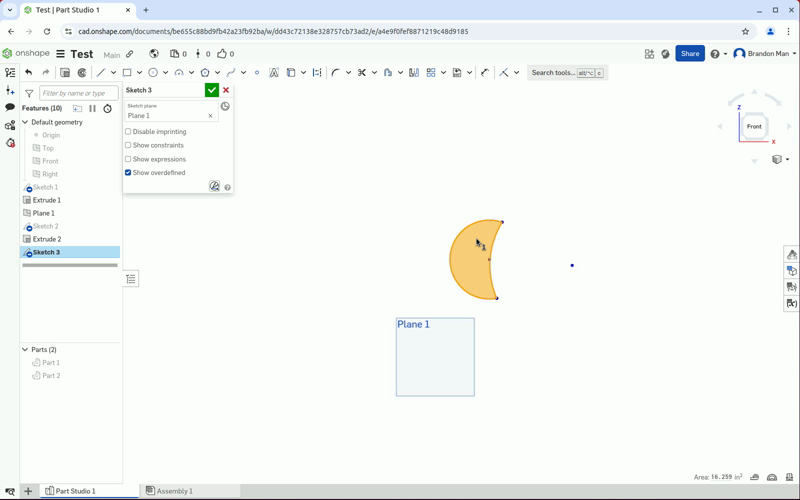
scroll(-6)
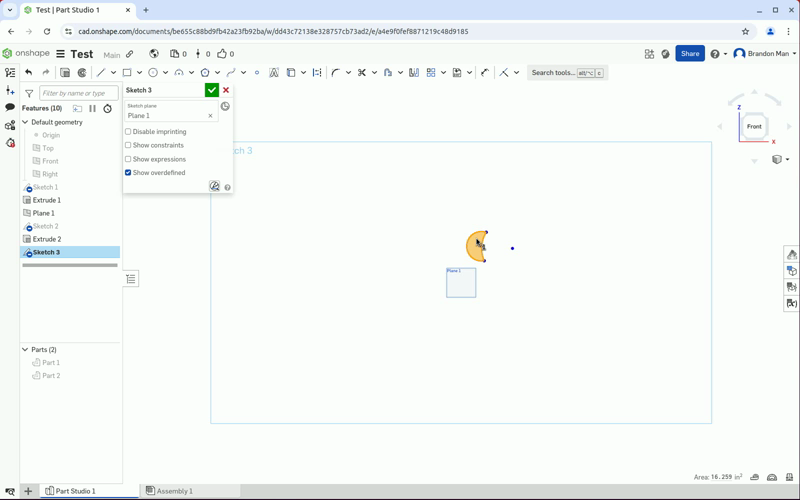
mouse_move(73, 352)
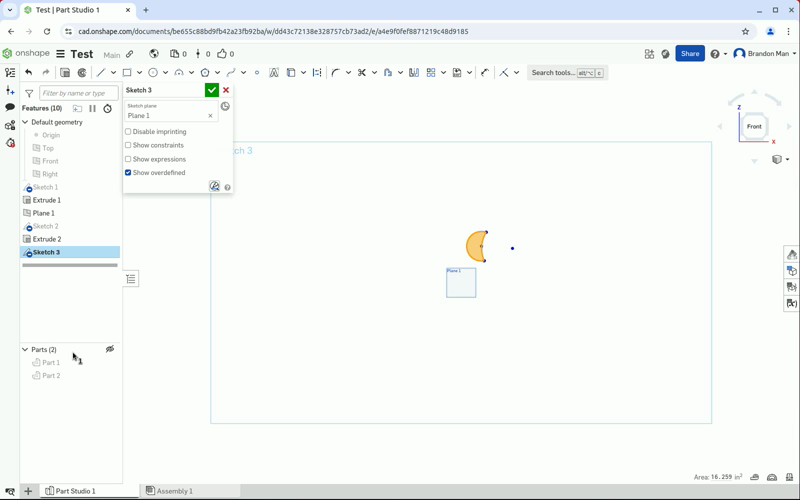
key(shift+y)
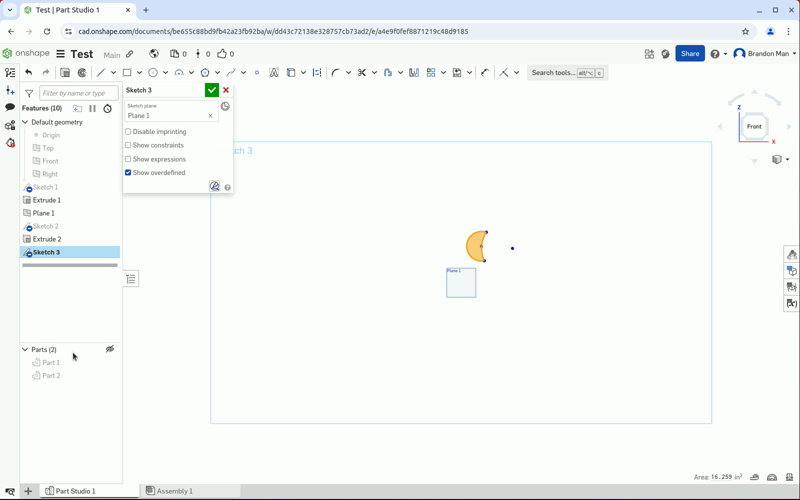
key(shift+e)
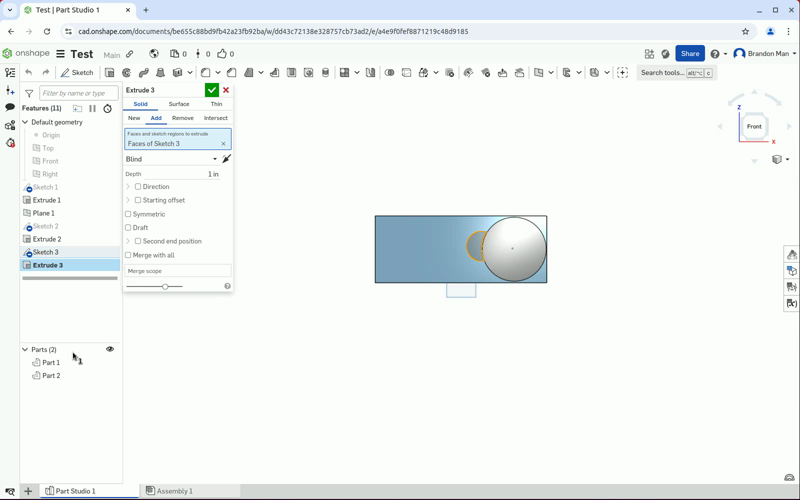
mouse_move(143, 106)
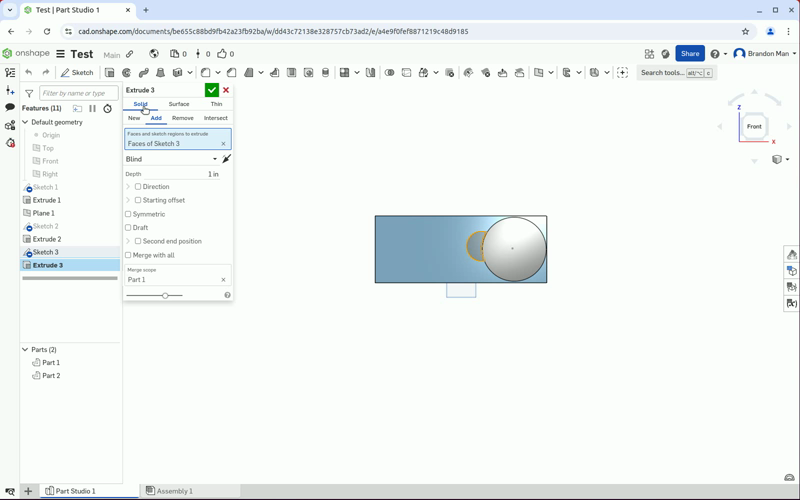
click(143, 106)
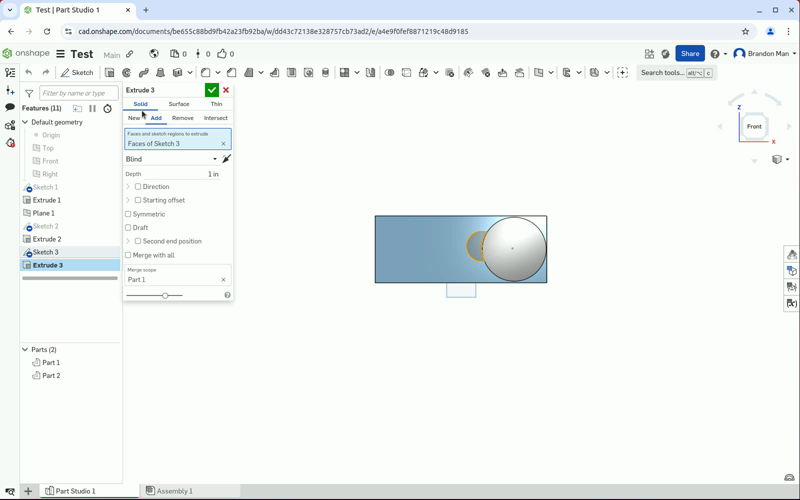
mouse_move(137, 120)
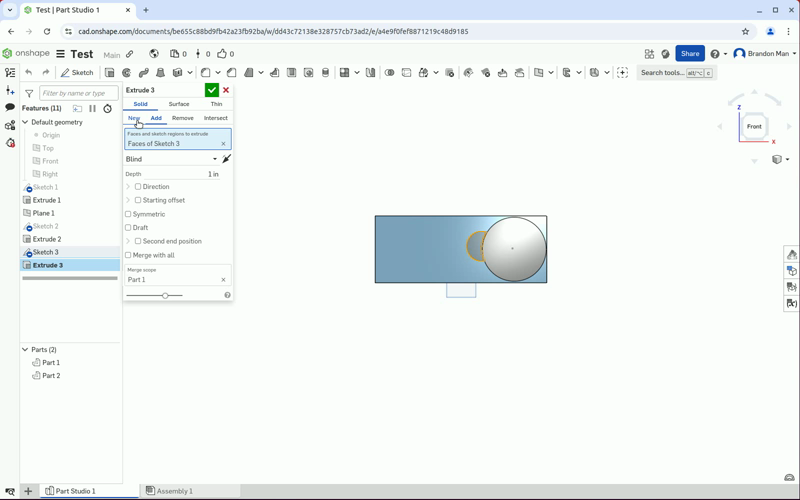
click(137, 120)
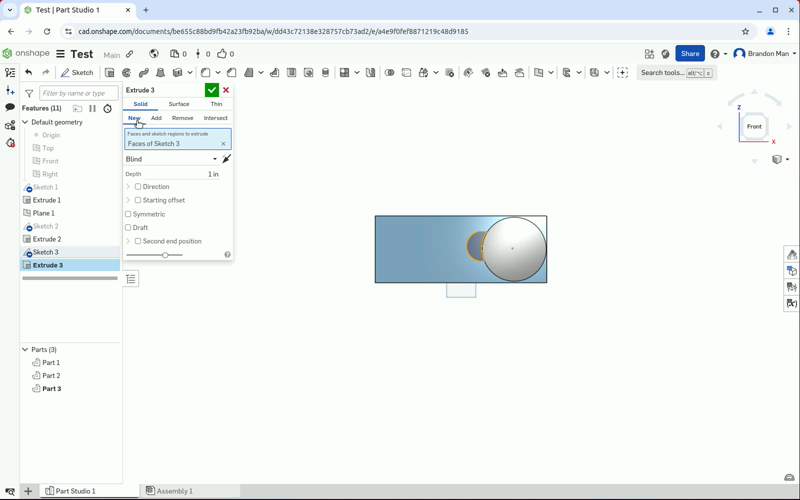
key(tab, 4)
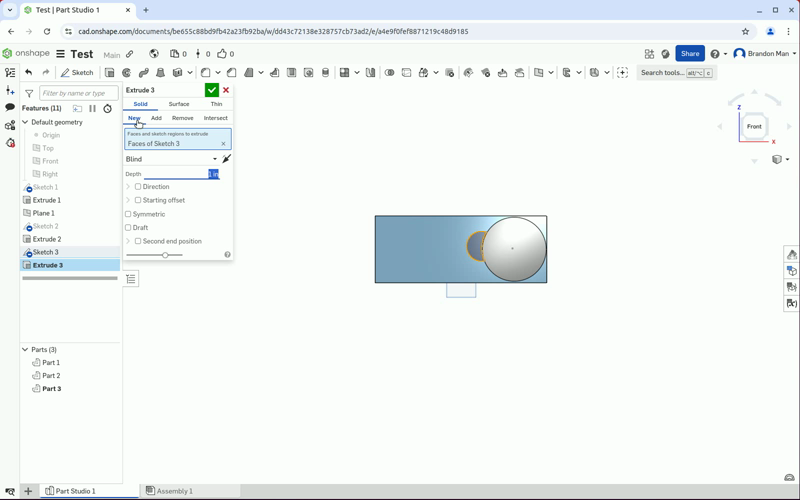
text(4.574)
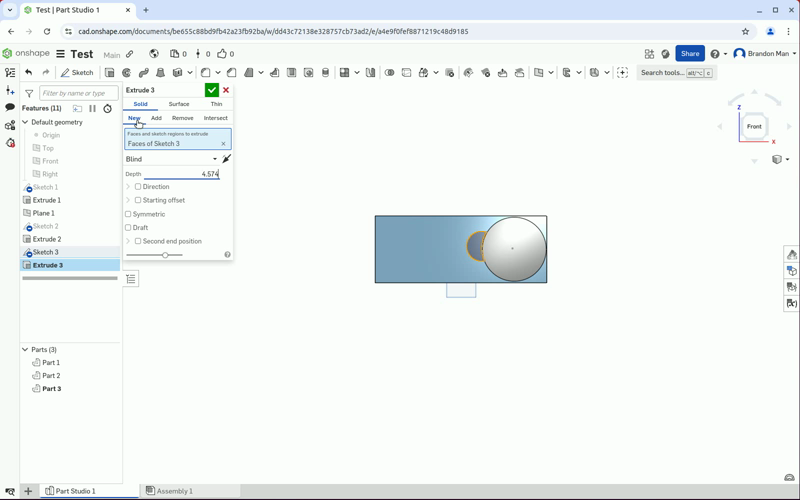
key(enter)
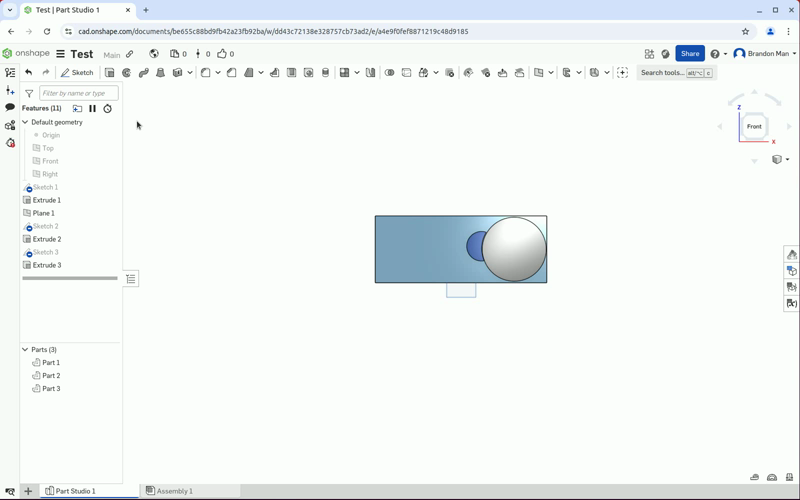
key(shift+h)
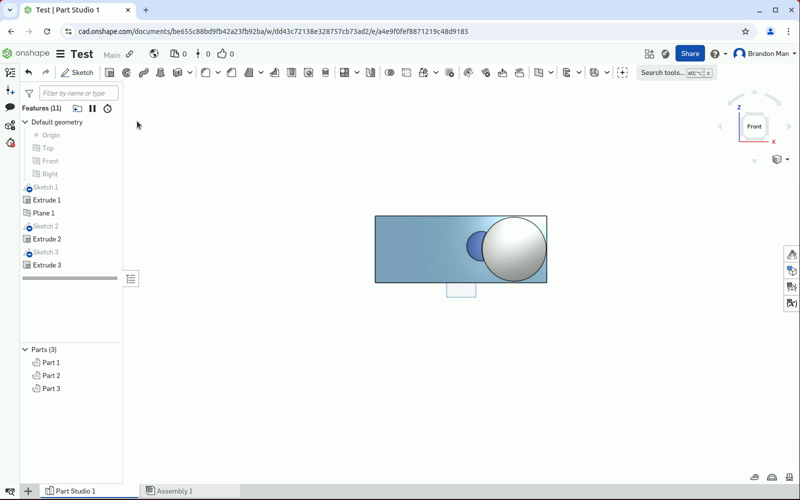
key(shift+h)
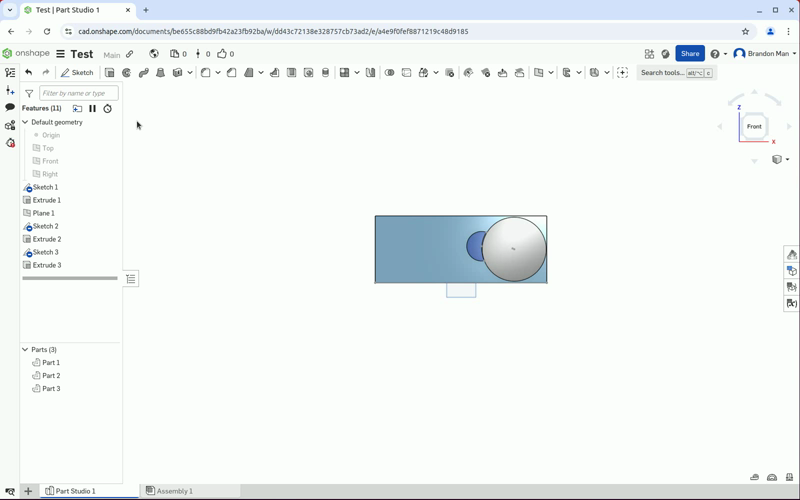
key(shift+7)
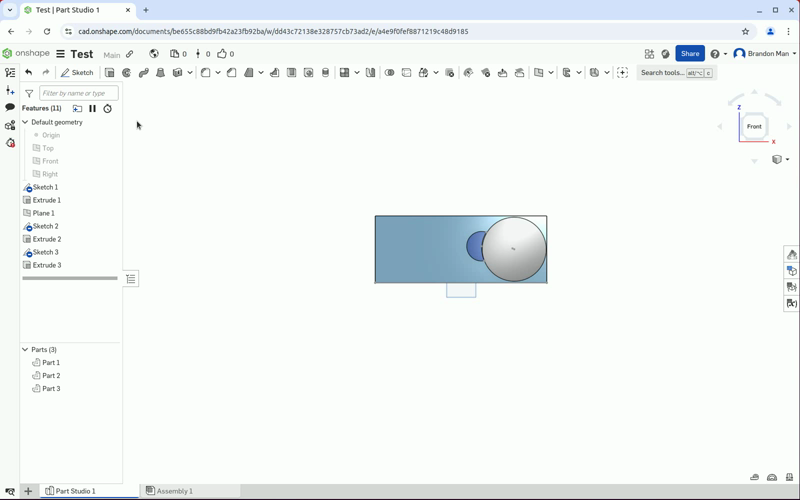
key(left, 2)
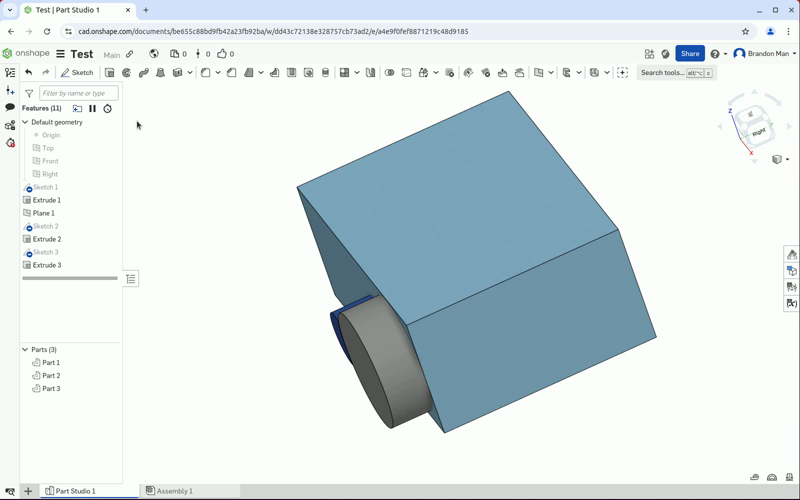
key(down, 2)
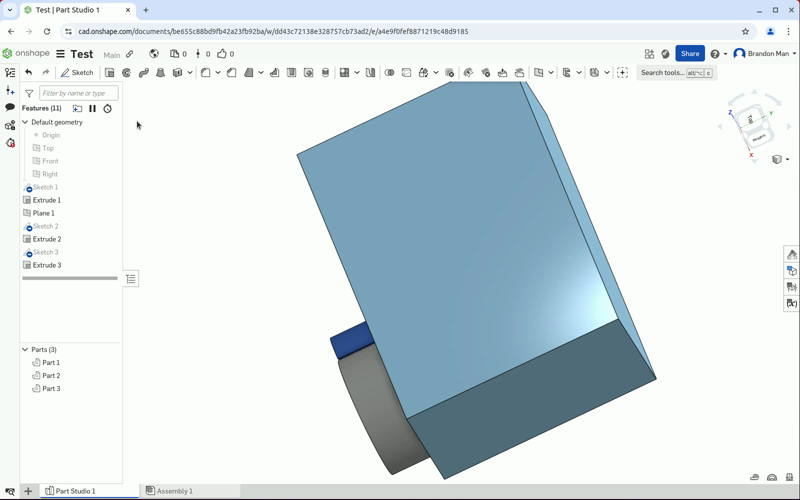
key(up, 2)
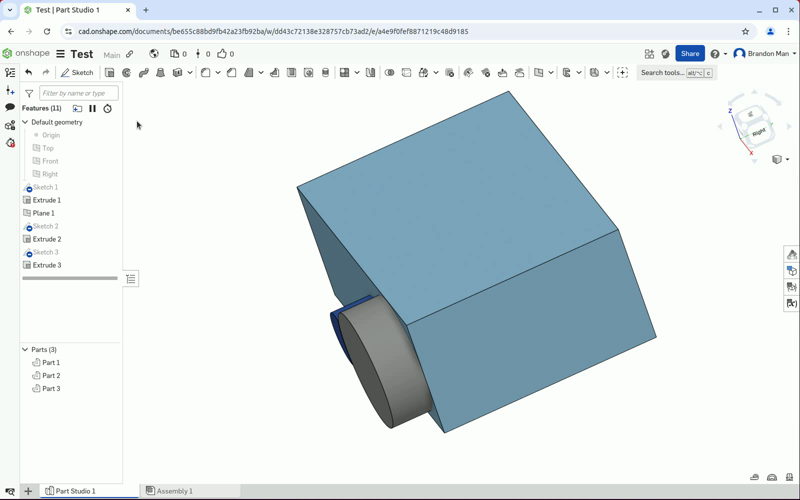
key(right, 2)
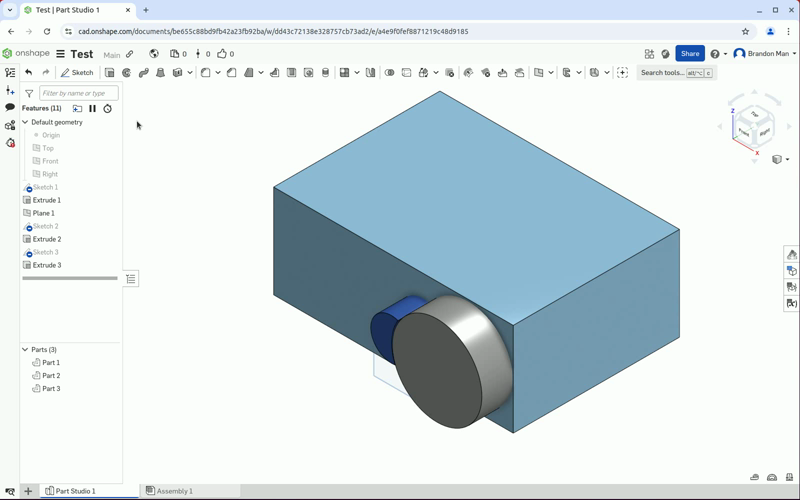
mouse_move(73, 189)
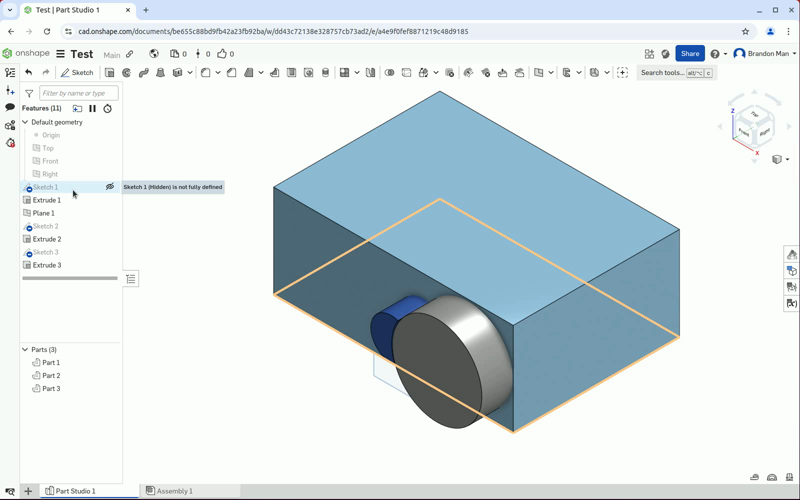
click(73, 189)